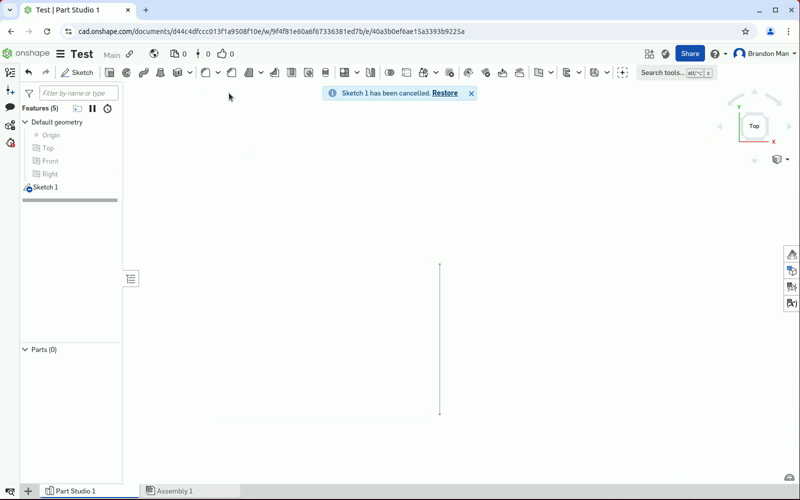
key(shift+h)
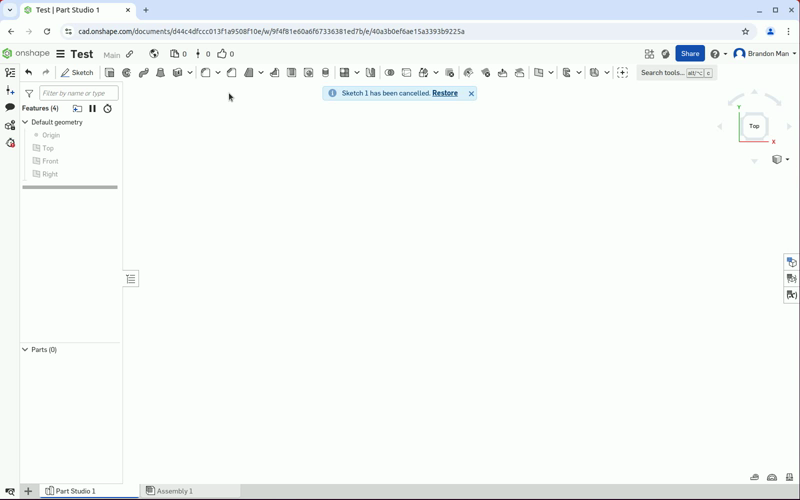
mouse_move(73, 352)
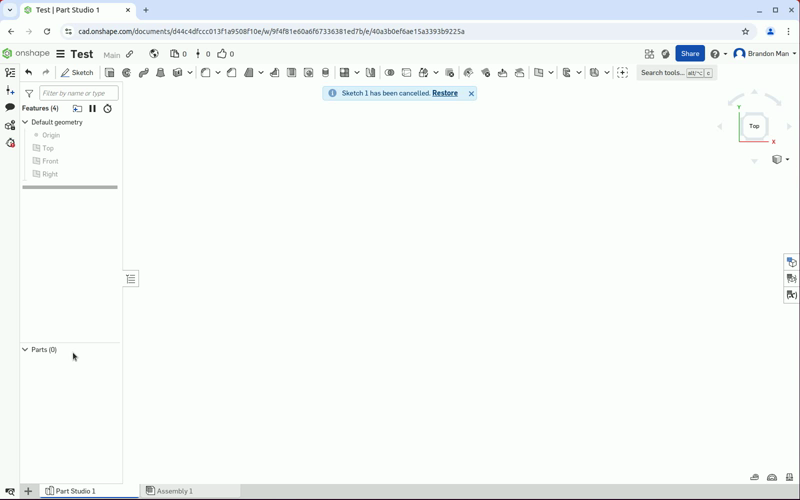
key(y)
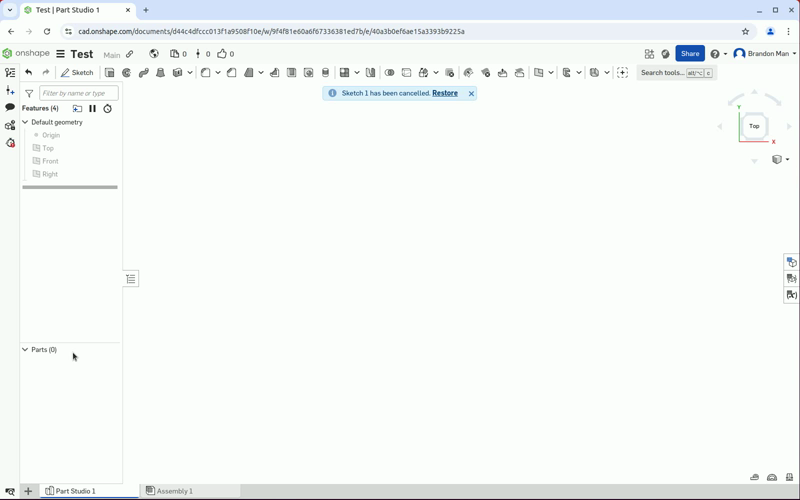
key(shift+p)
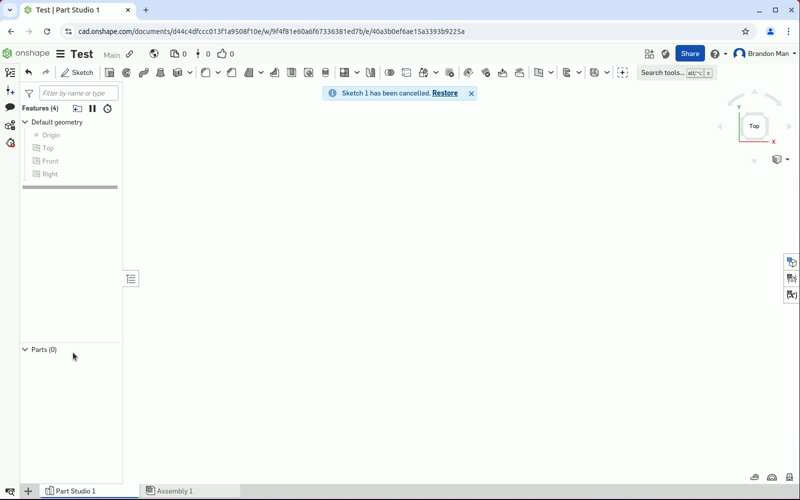
key(space)
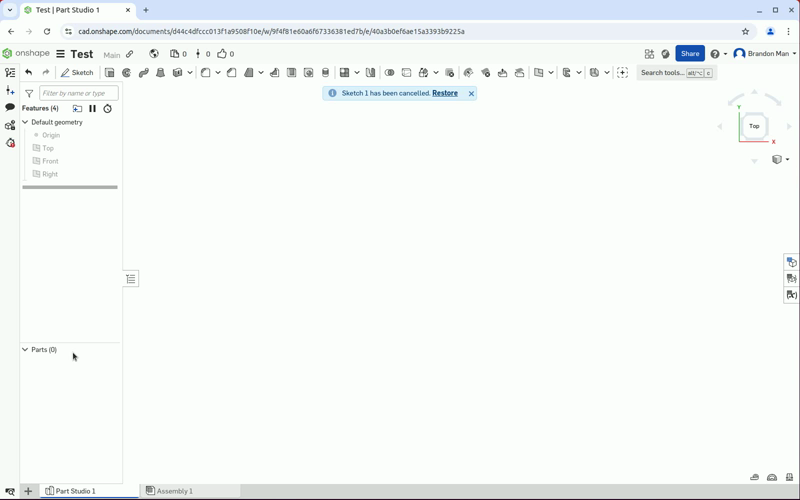
key_down(shift)
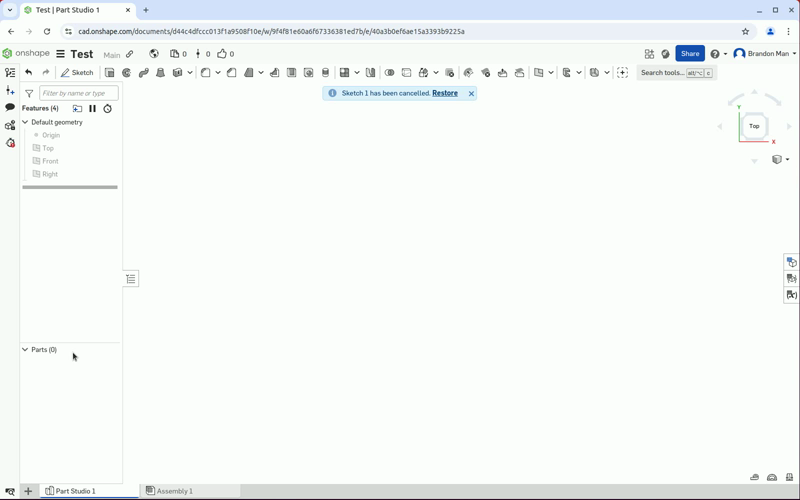
key(up)
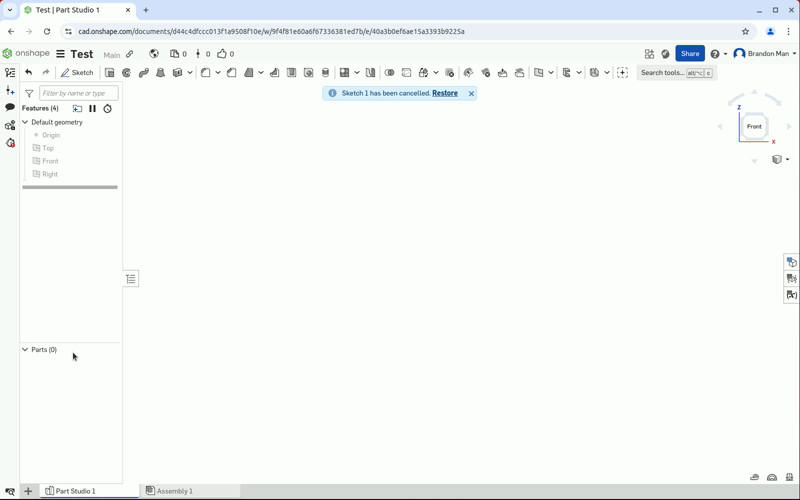
key_up(shift)
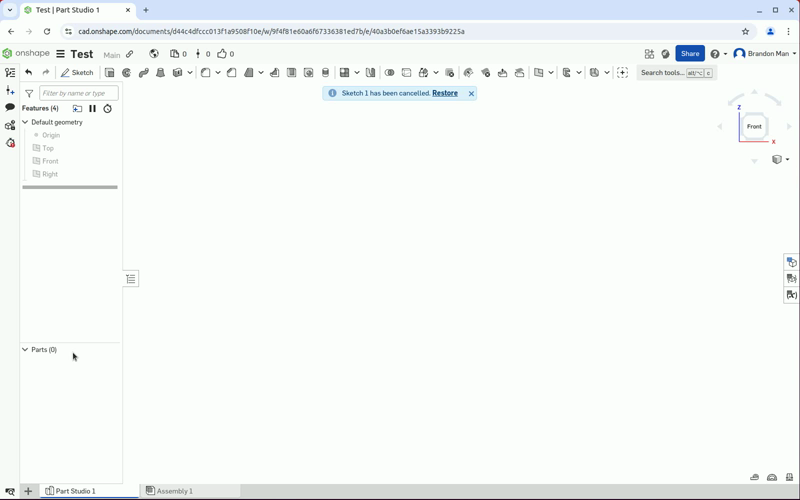
mouse_move(73, 352)
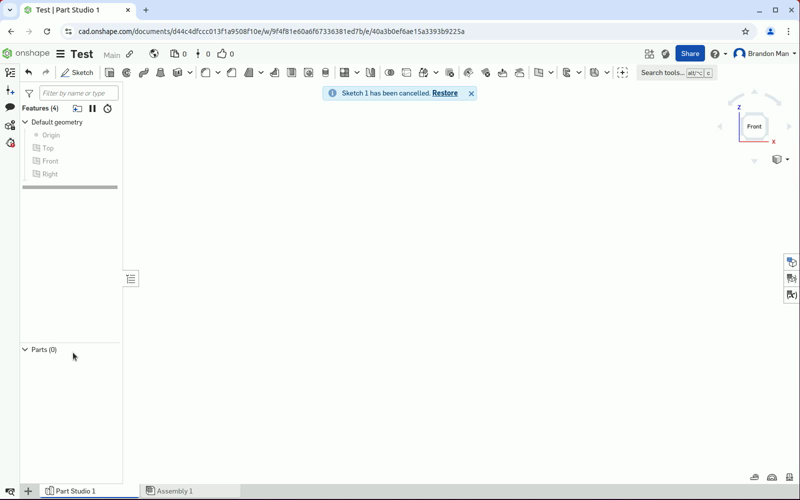
key(shift+y)
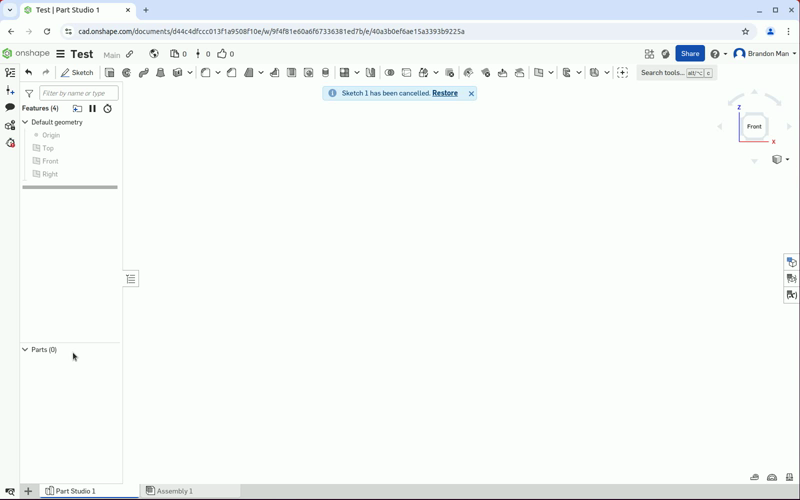
key(shift+s)
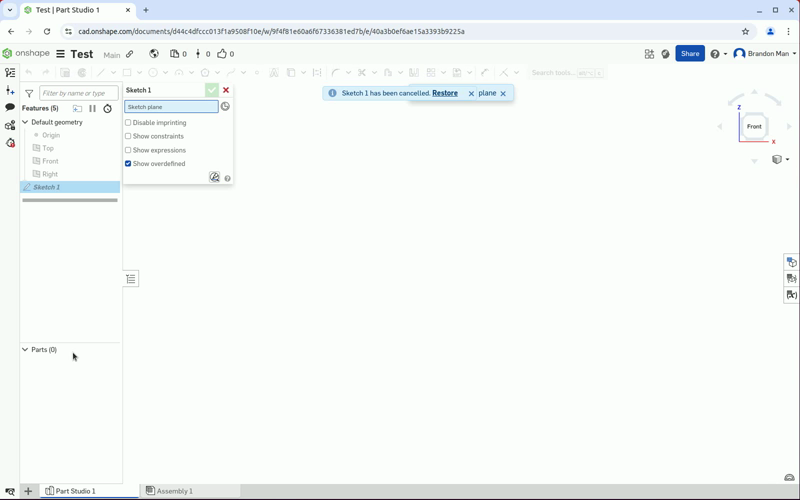
mouse_move(73, 163)
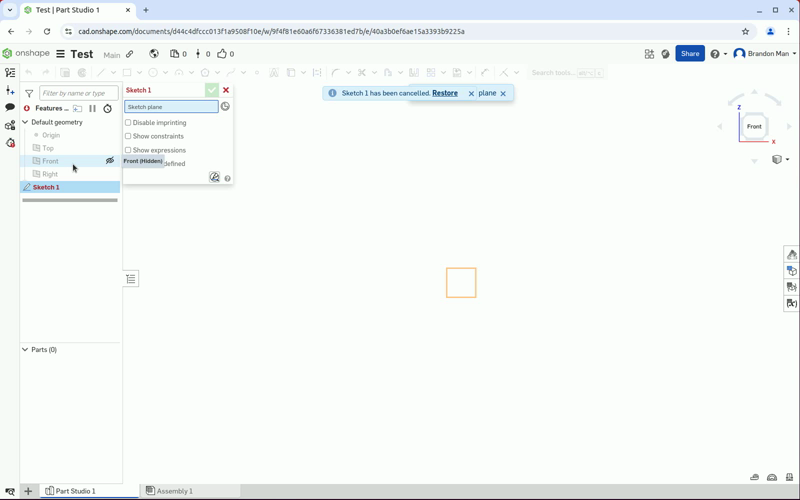
click(73, 163)
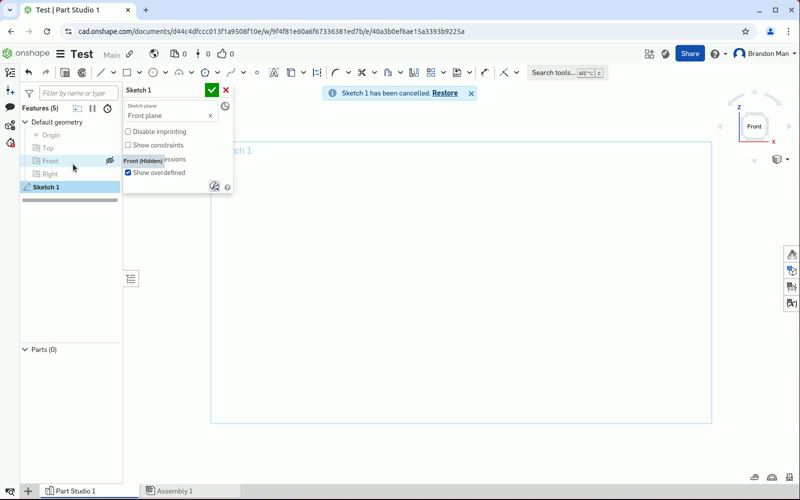
mouse_move(73, 352)
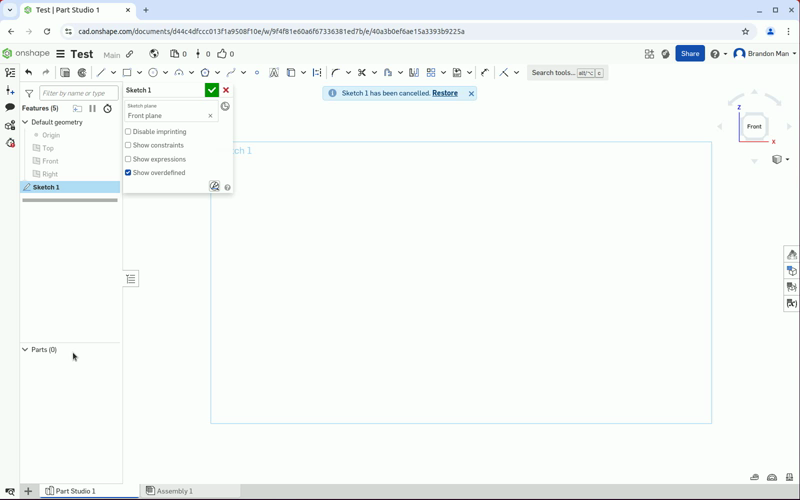
key(y)
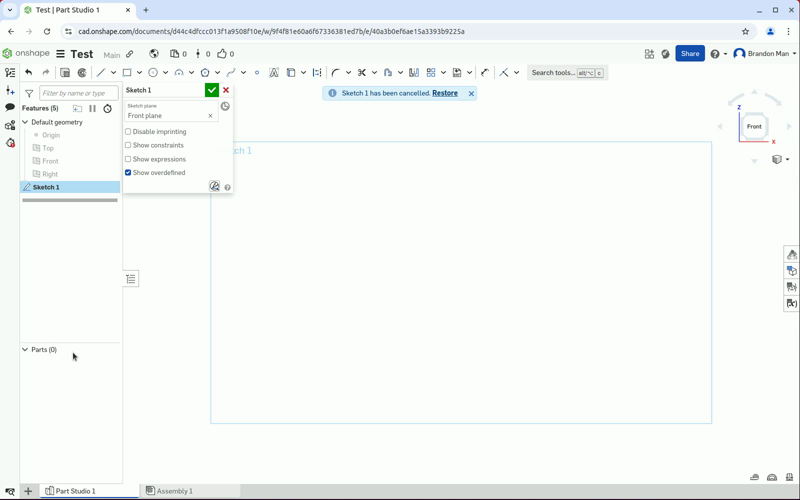
key(l)
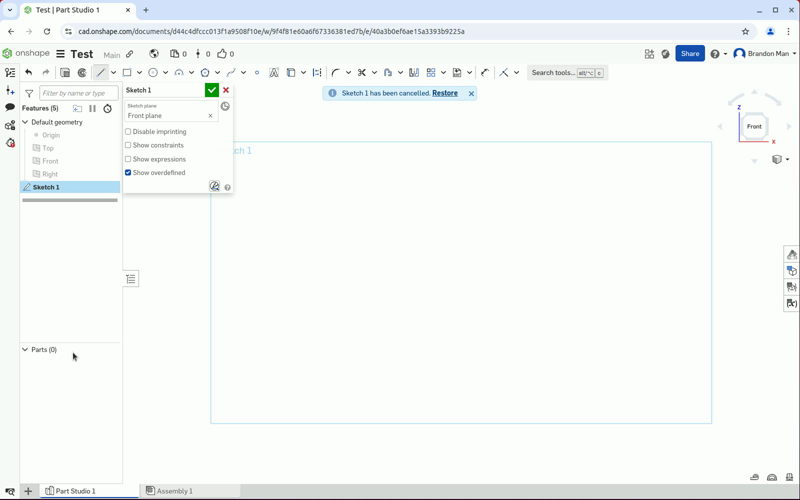
key_down(shift)
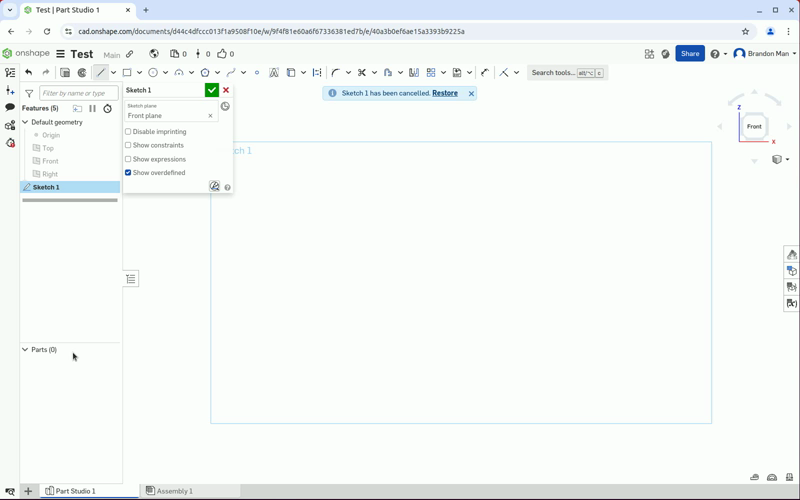
mouse_move(366, 329)
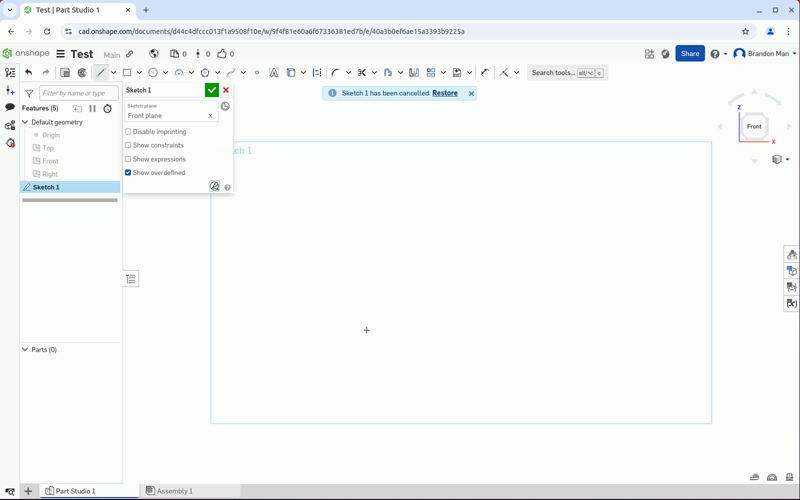
click(366, 329)
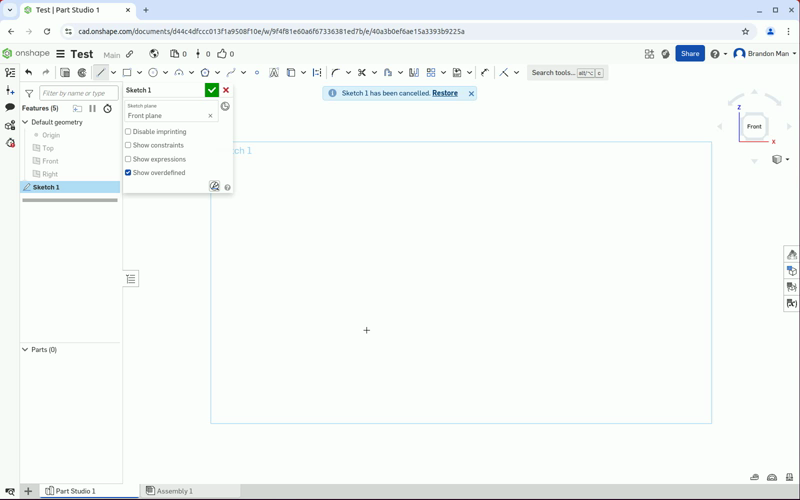
key_up(shift)
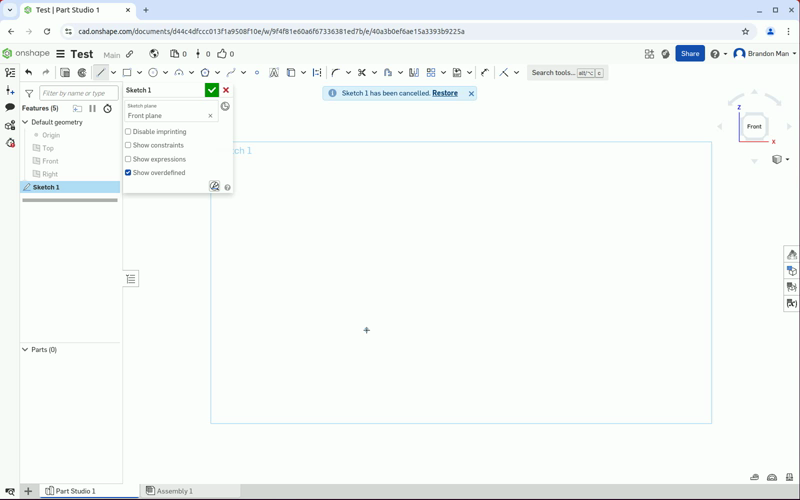
key_down(shift)
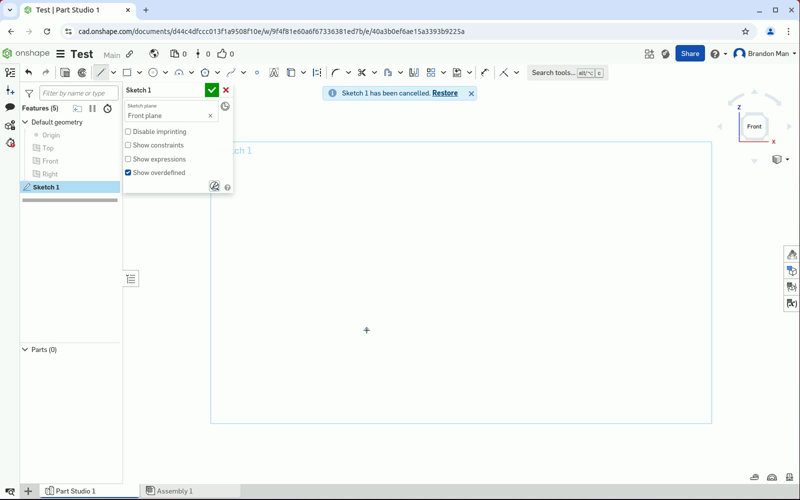
mouse_move(553, 329)
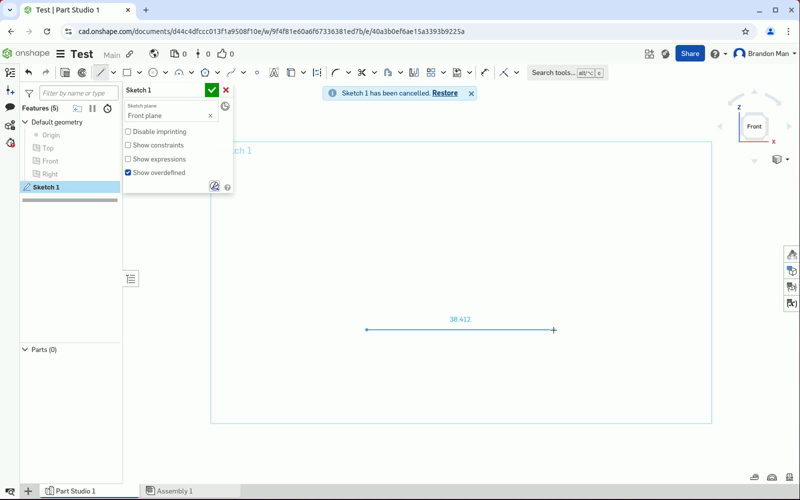
click(553, 329)
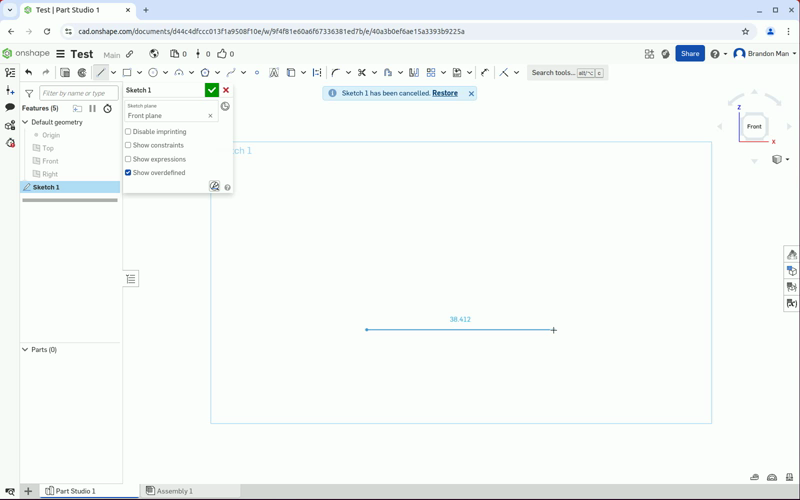
key_up(shift)
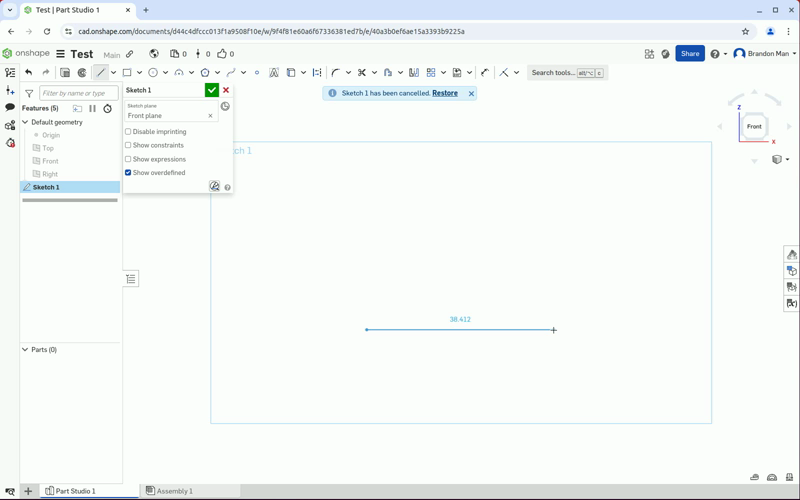
key_down(shift)
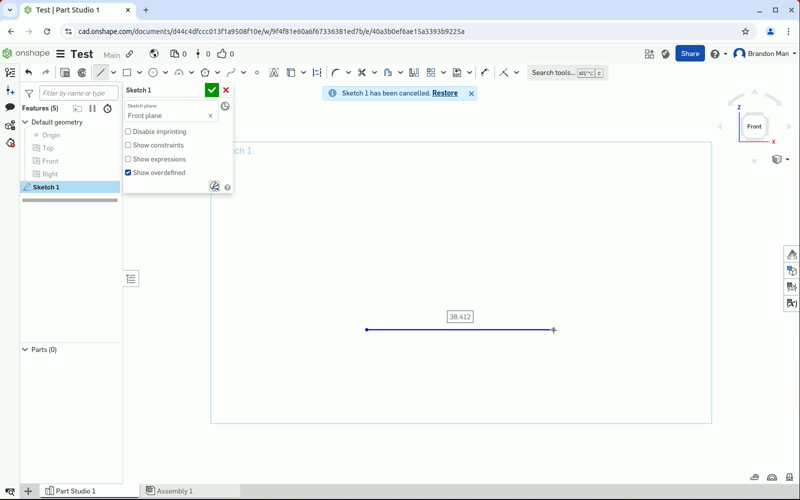
mouse_move(583, 329)
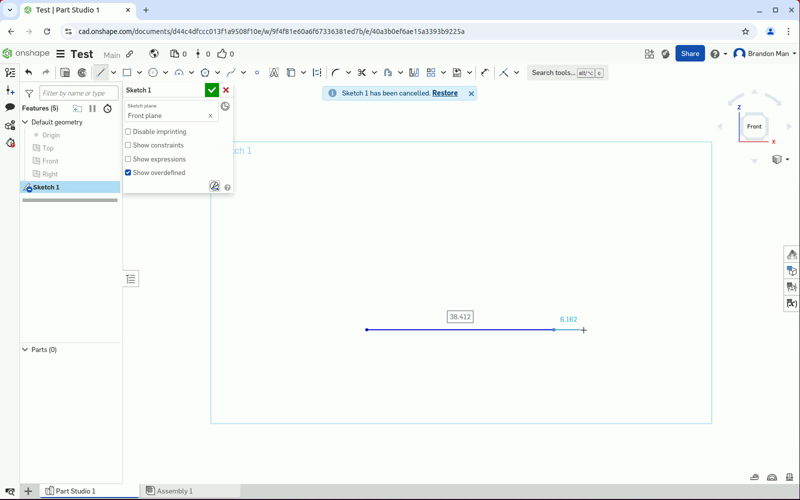
mouse_move(553, 282)
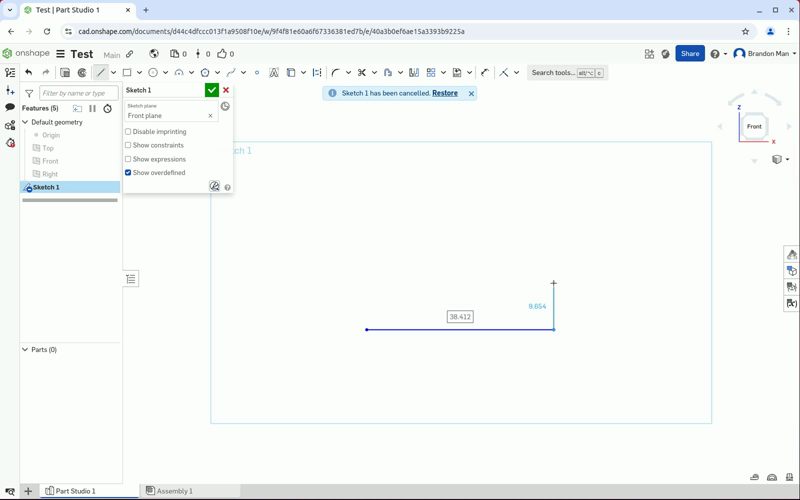
click(553, 282)
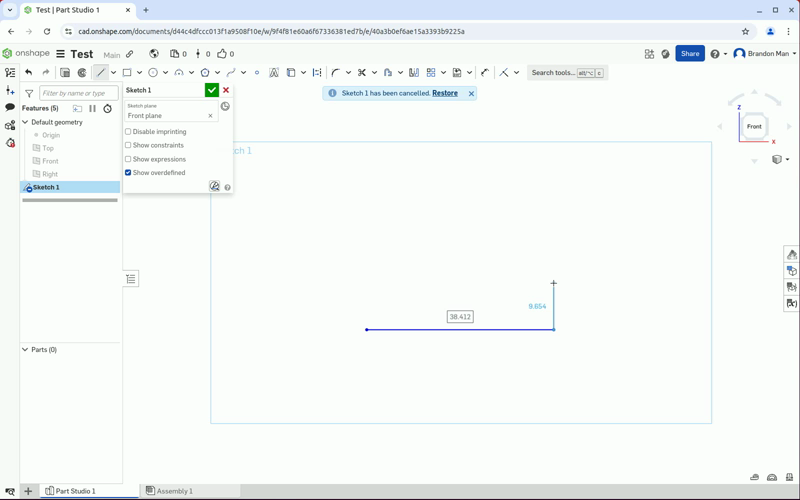
key_up(shift)
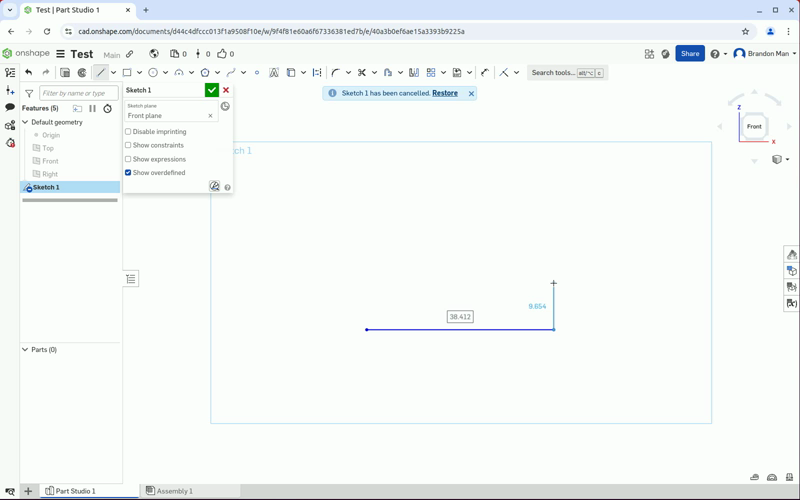
key_down(shift)
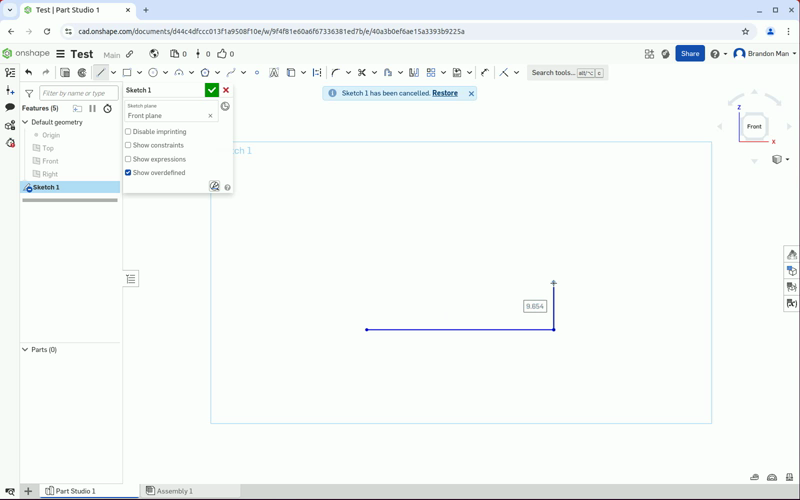
mouse_move(583, 282)
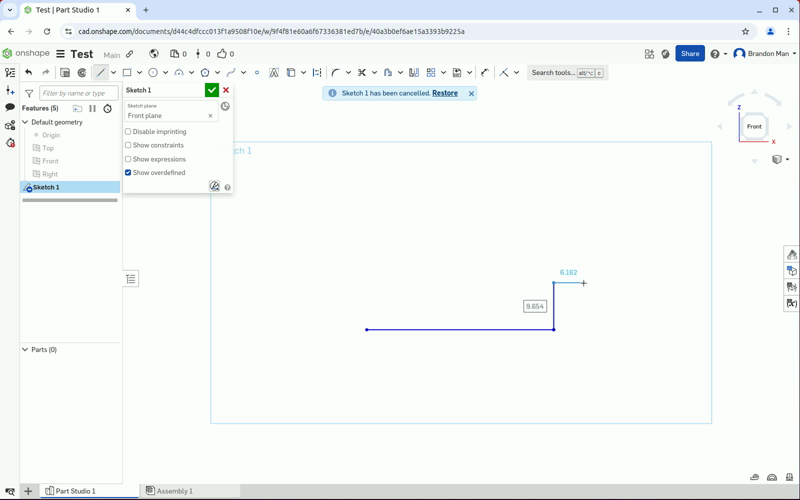
mouse_move(553, 235)
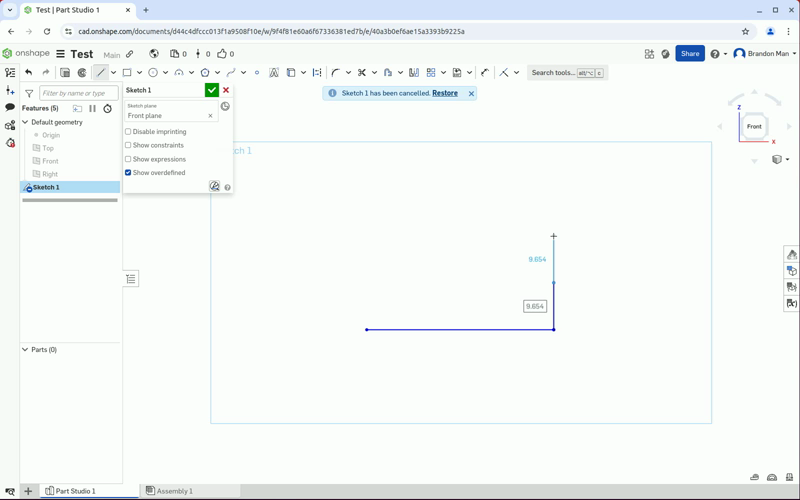
click(553, 235)
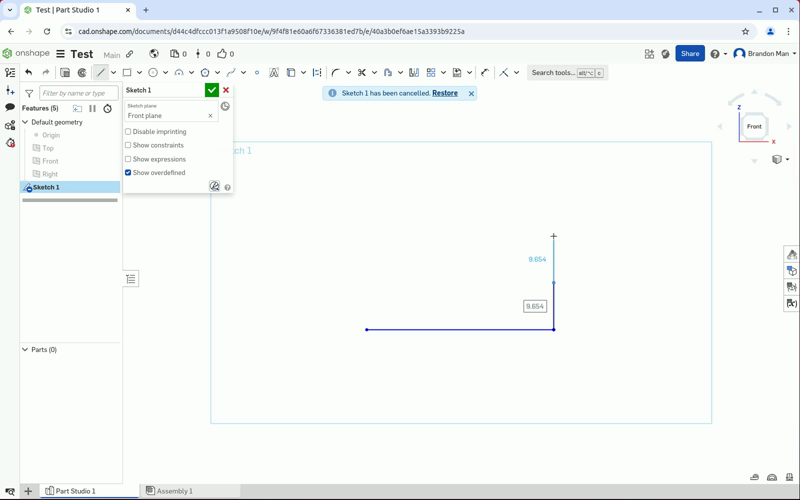
key_up(shift)
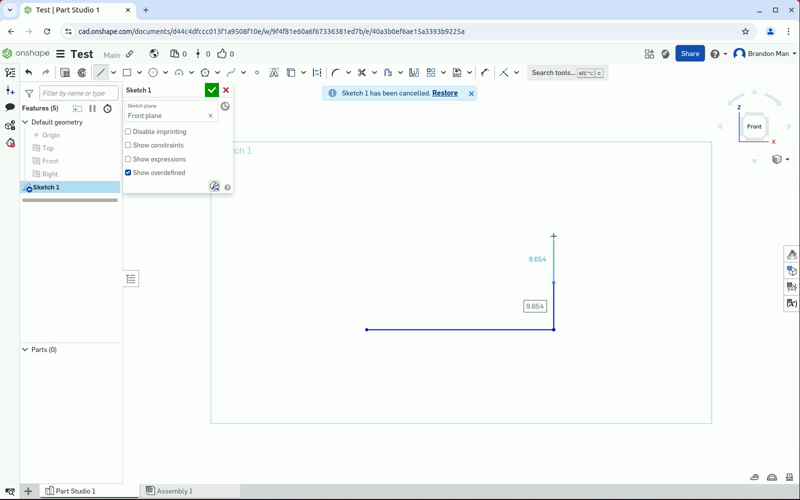
key_down(shift)
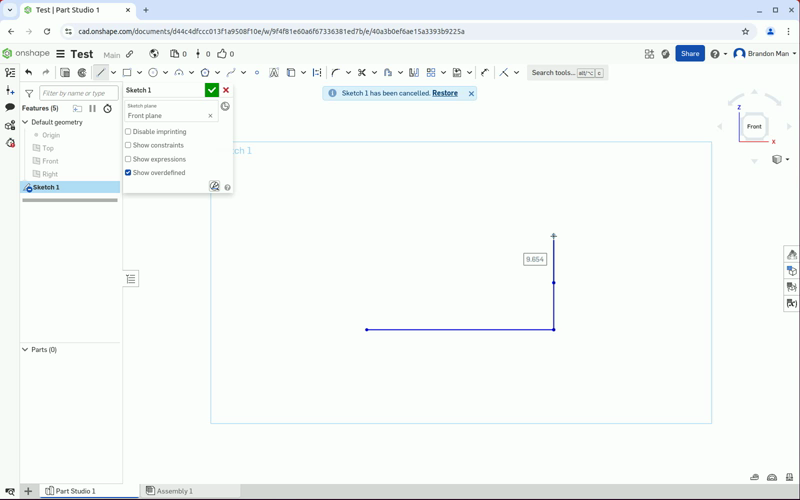
mouse_move(366, 235)
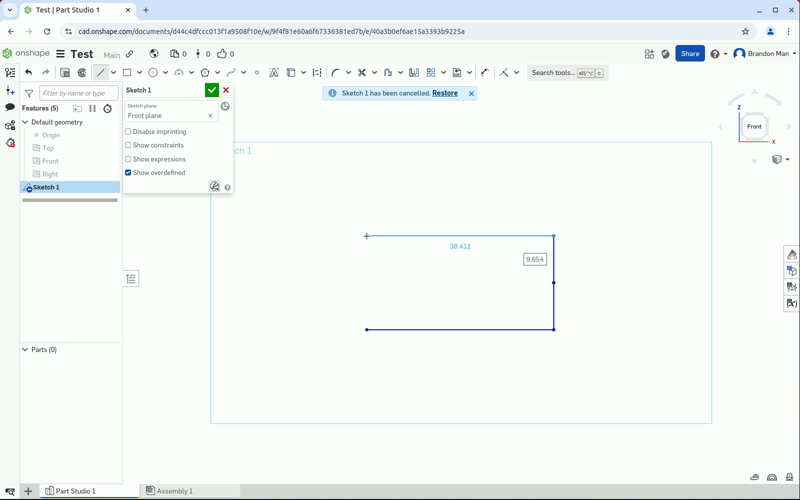
click(366, 235)
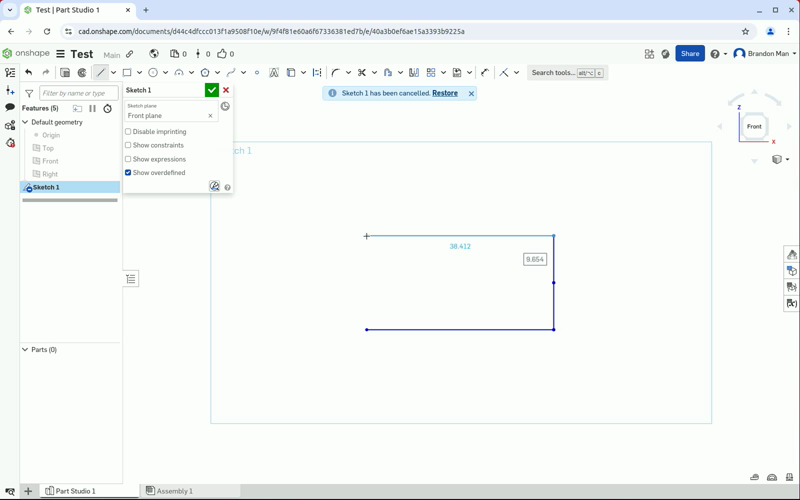
key_up(shift)
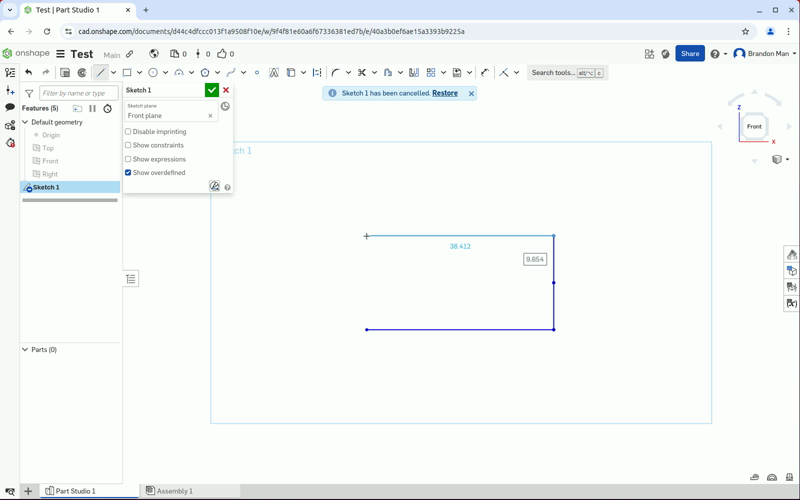
key_down(shift)
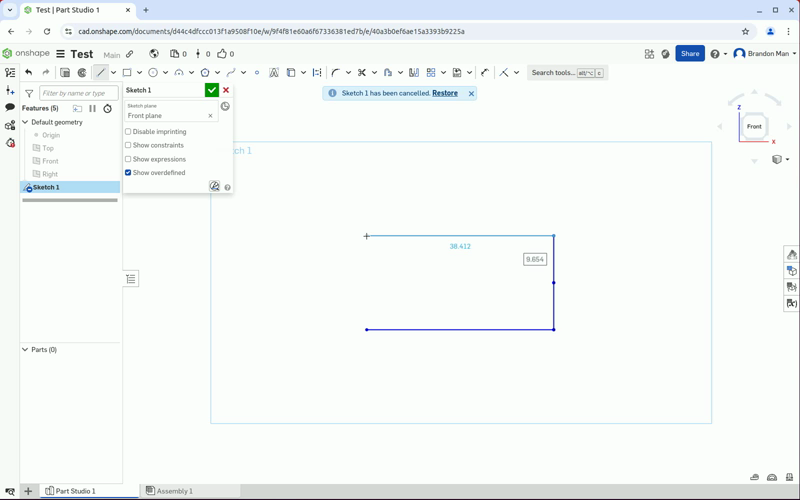
mouse_move(366, 329)
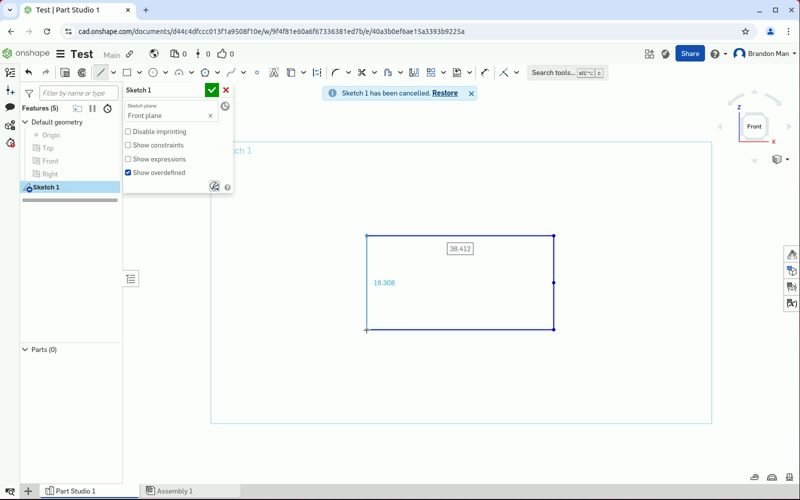
key_up(shift)
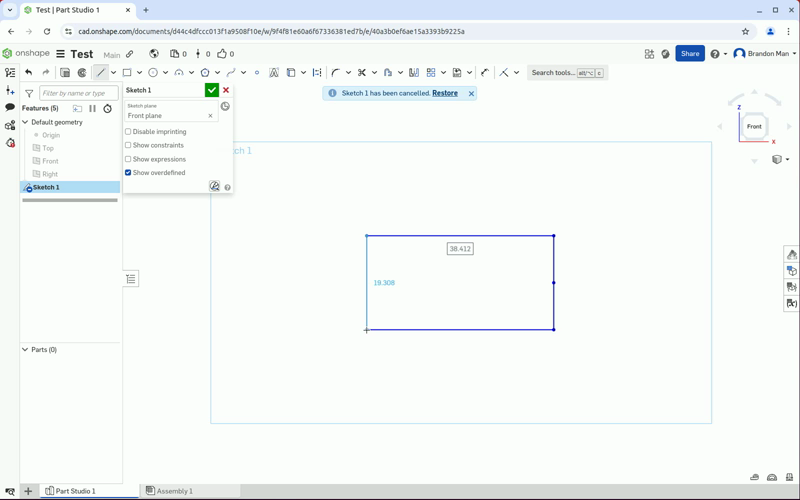
click(366, 329)
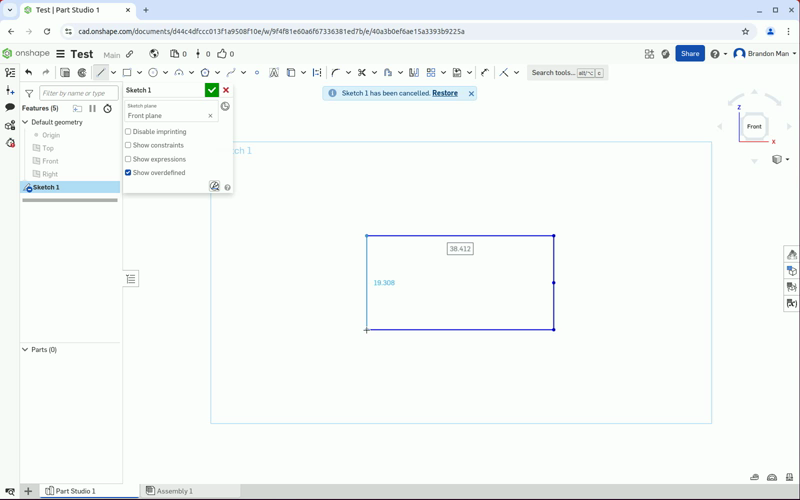
key(esc)
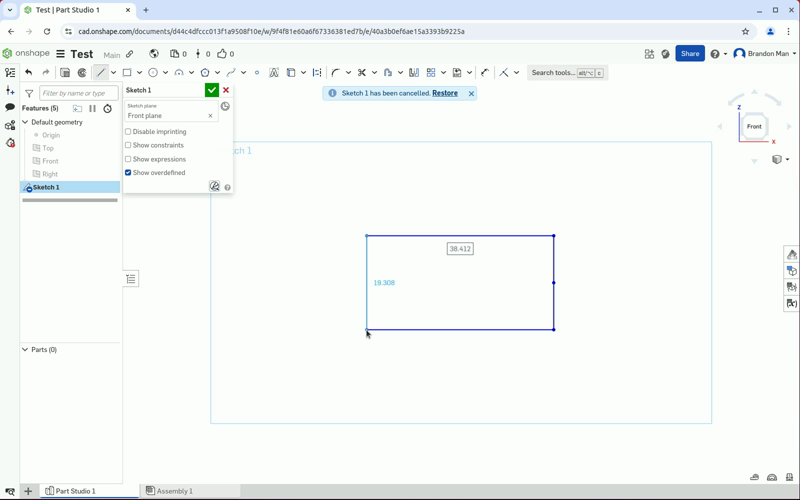
key(c)
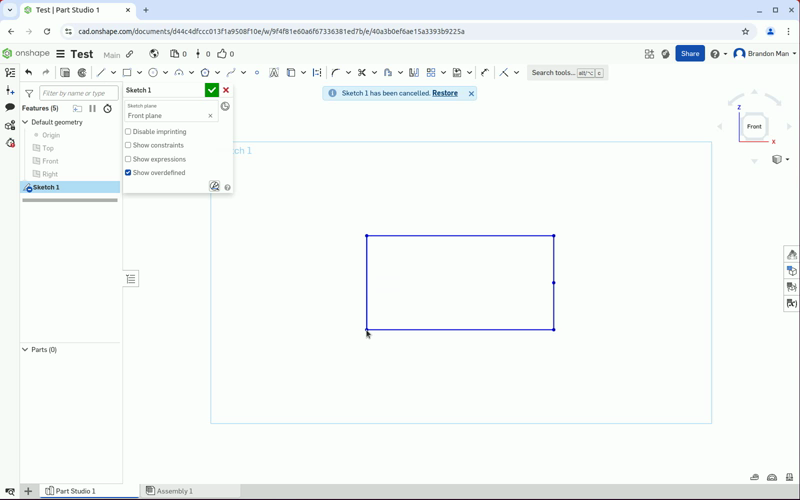
key_down(shift)
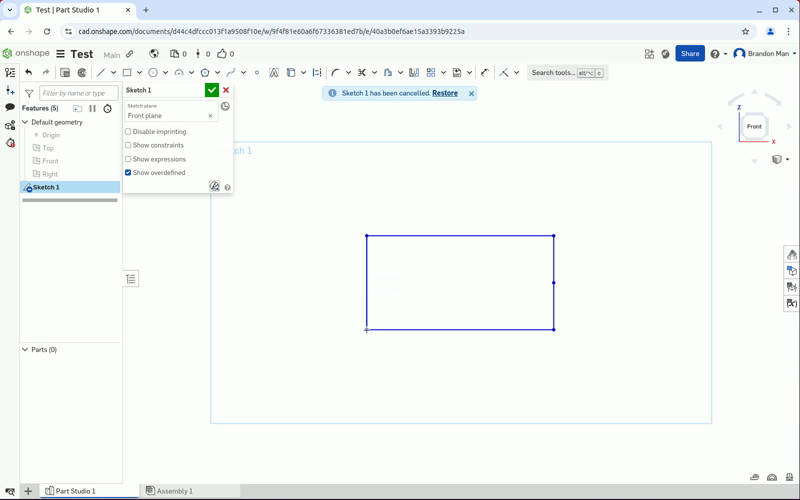
mouse_move(506, 282)
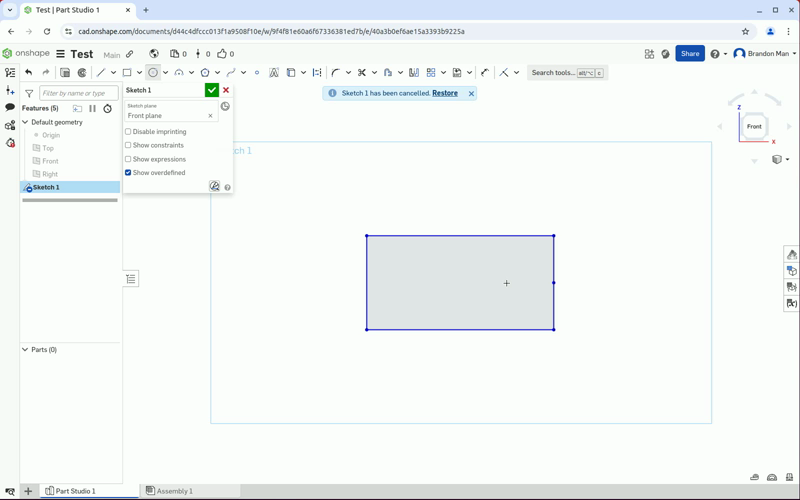
click(506, 282)
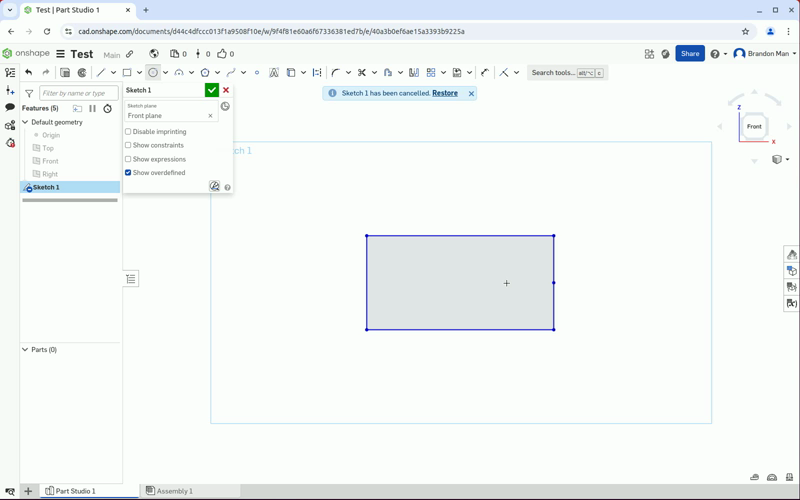
key_up(shift)
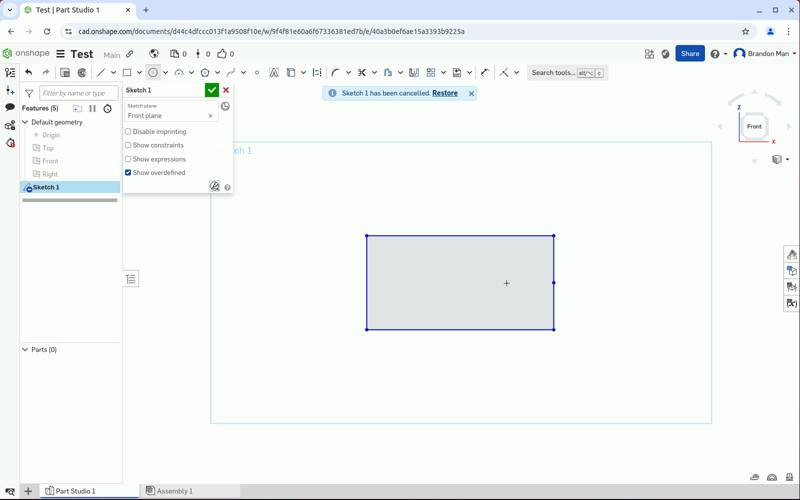
mouse_move(528, 282)
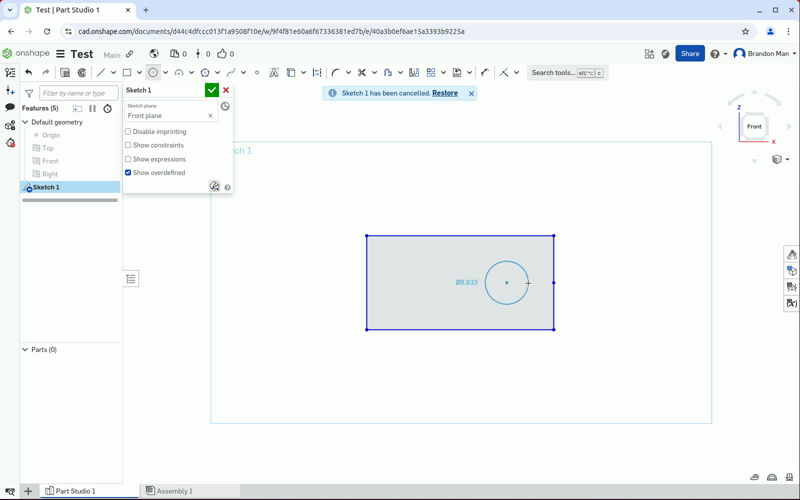
click(528, 282)
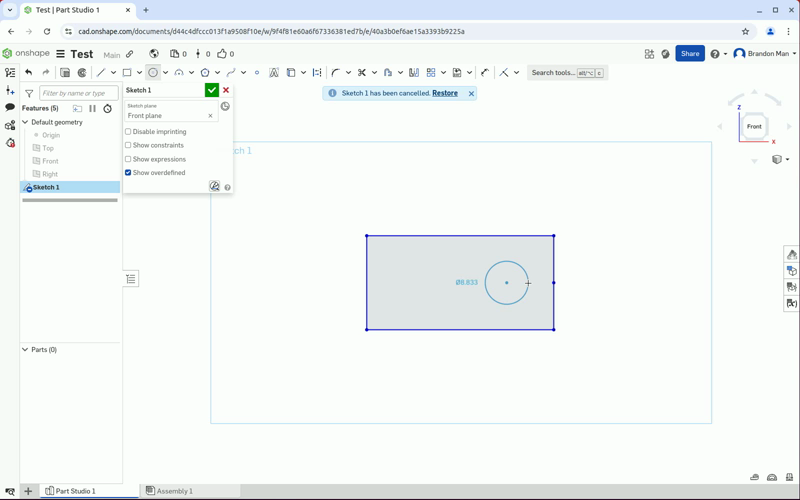
key(esc)
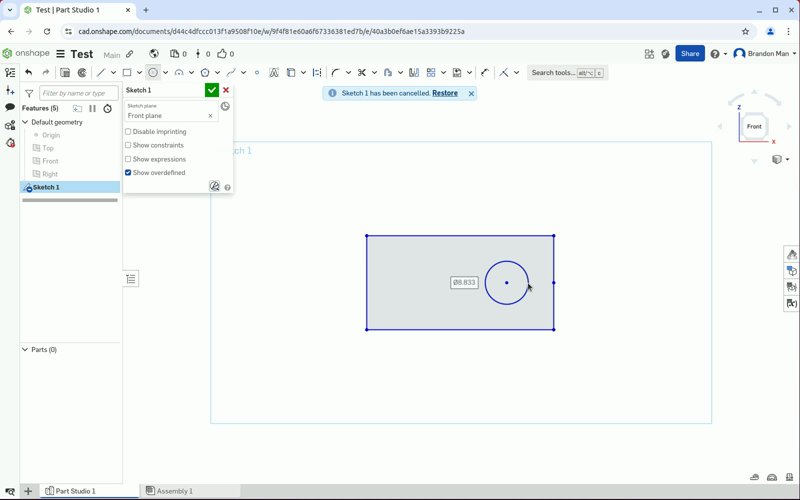
mouse_move(448, 265)
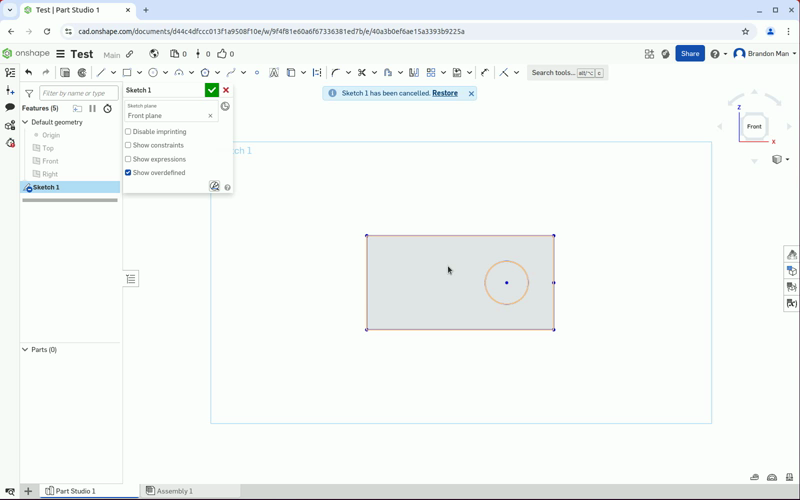
click(448, 265)
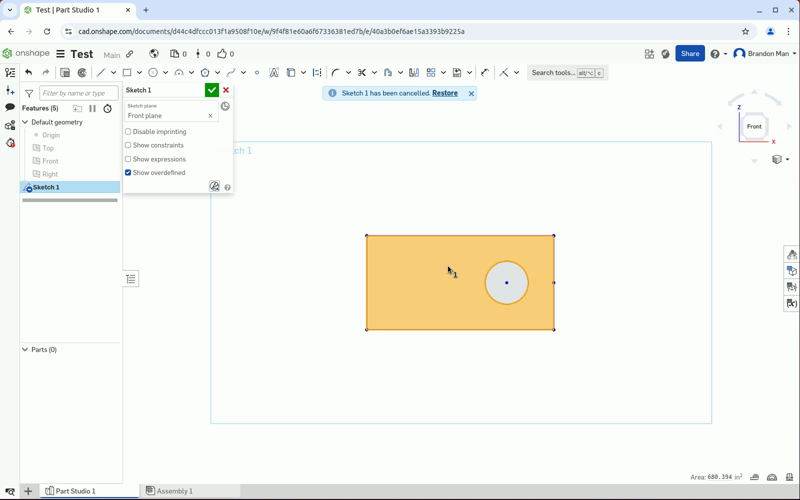
mouse_move(73, 352)
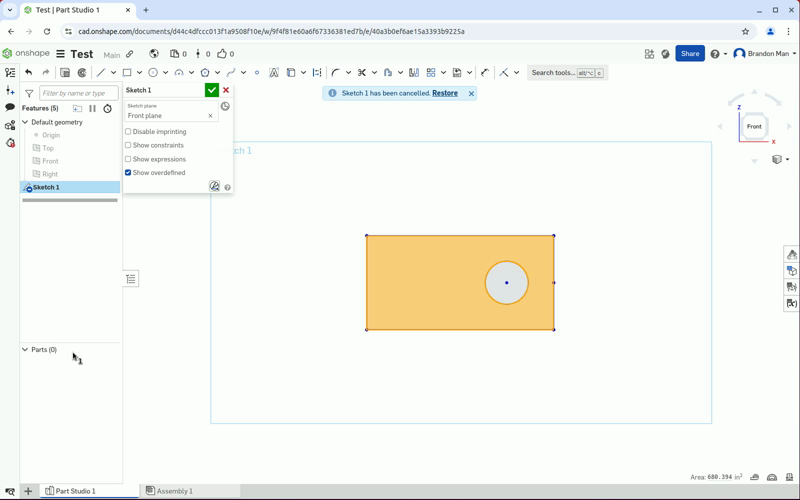
key(shift+y)
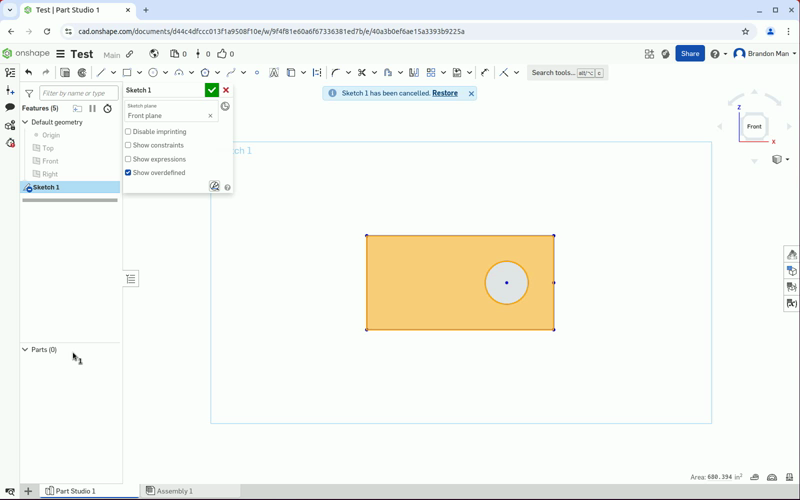
key(shift+e)
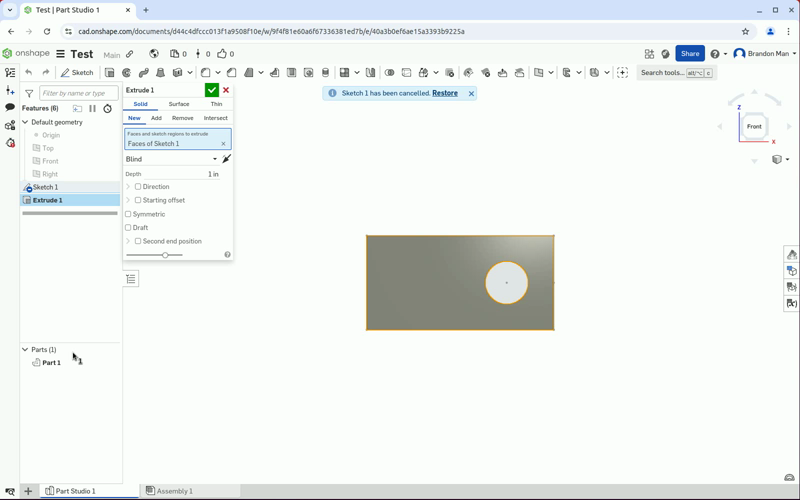
mouse_move(143, 106)
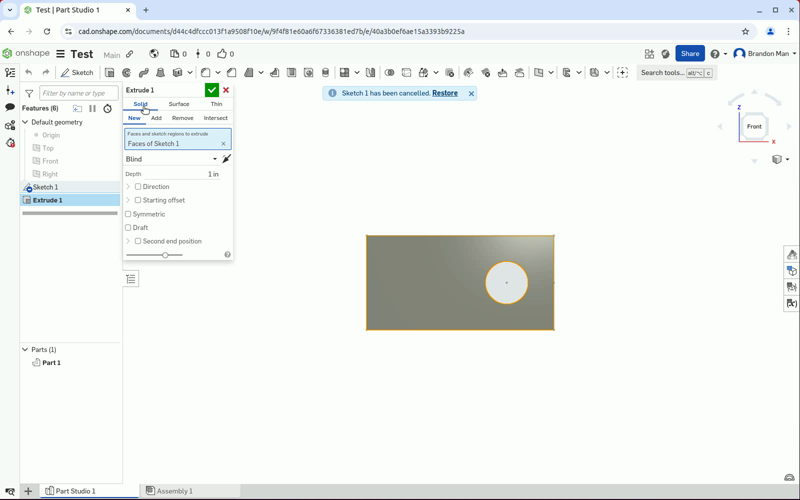
click(143, 106)
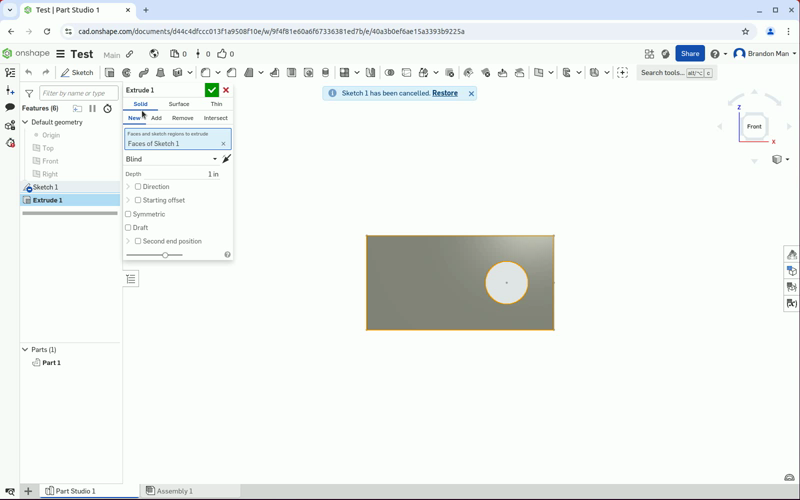
mouse_move(137, 120)
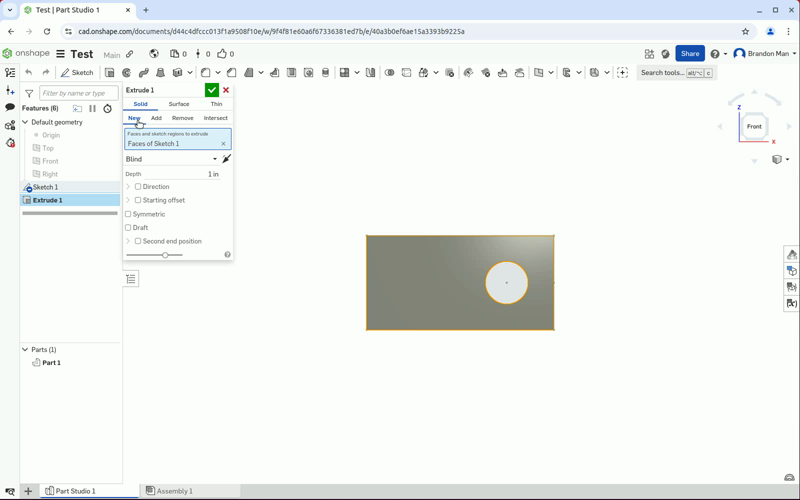
click(137, 120)
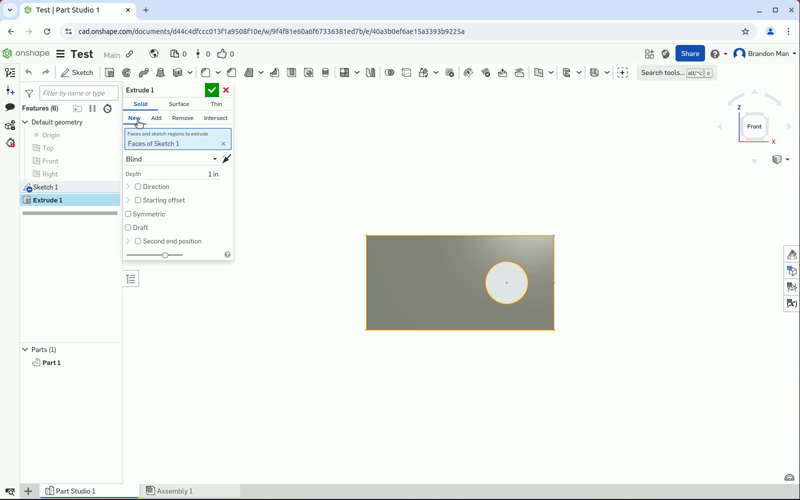
key(tab, 4)
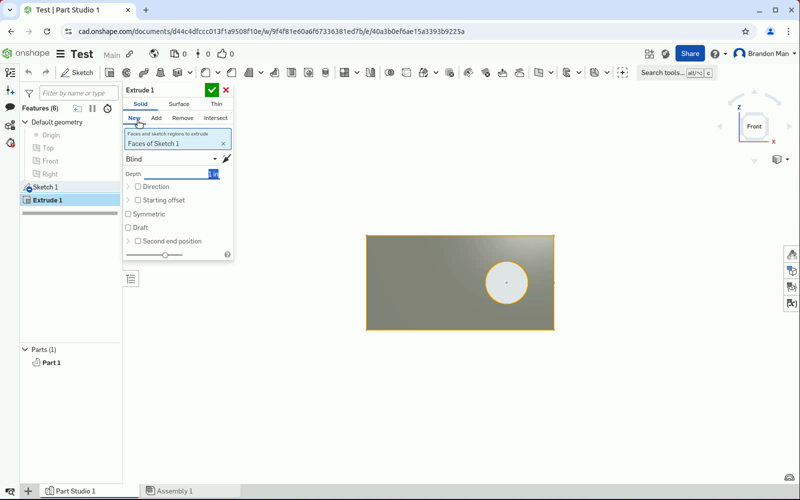
text(19.257)
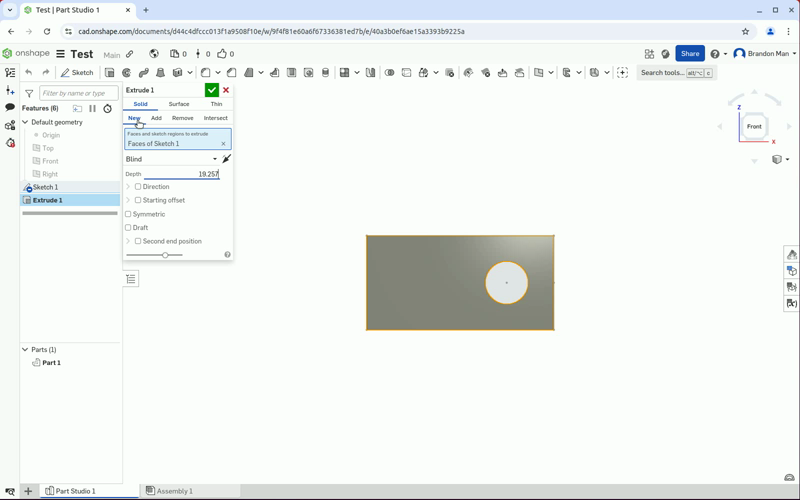
key(enter)
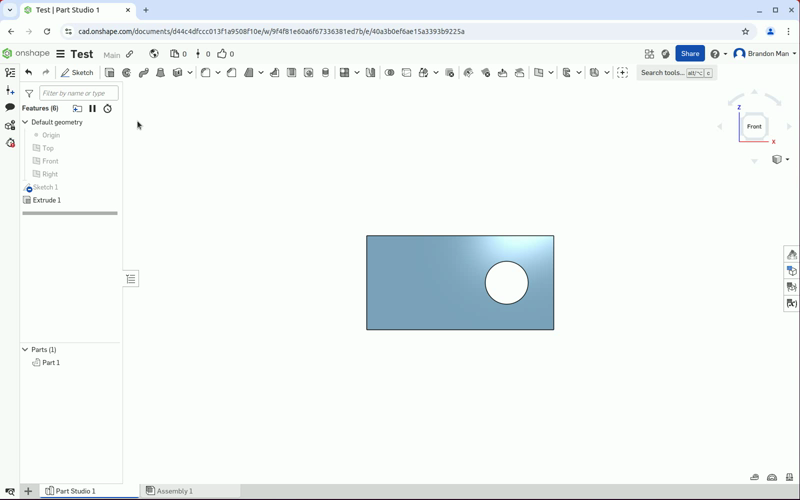
key(shift+h)
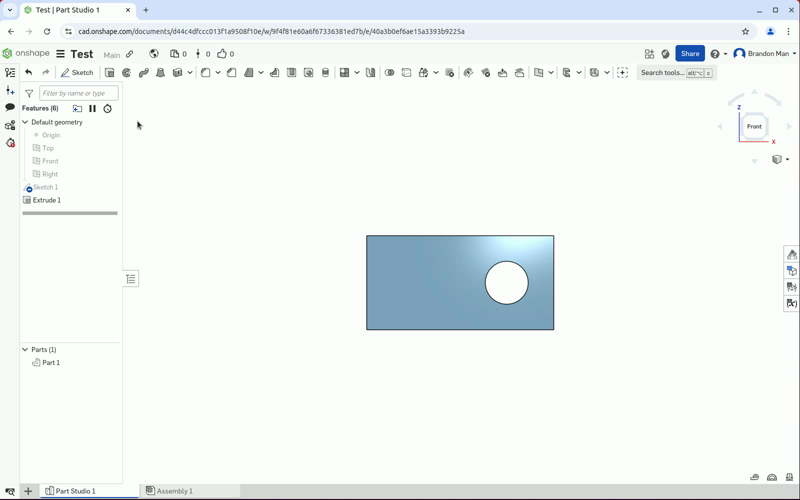
key(shift+h)
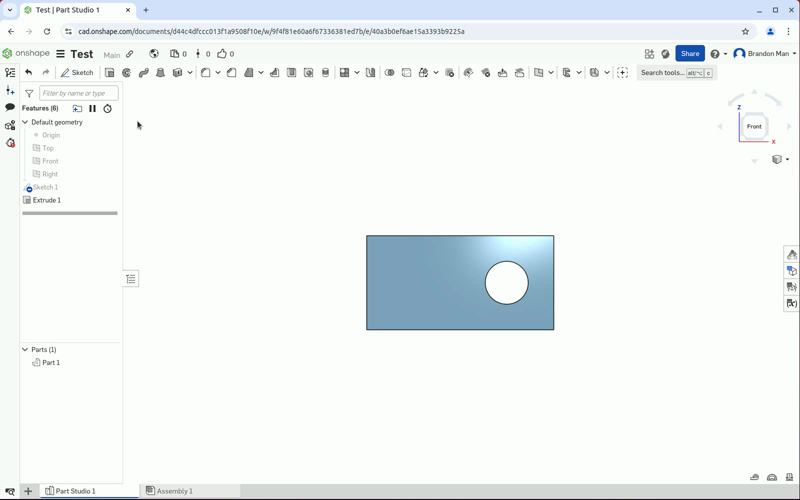
mouse_move(73, 189)
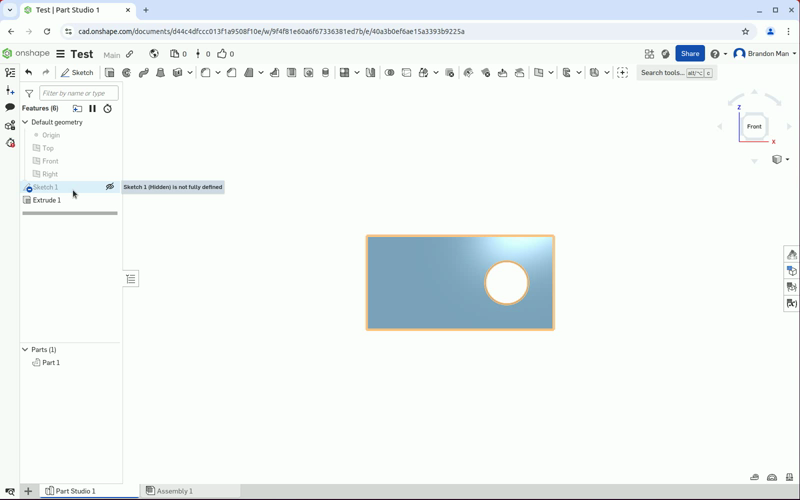
click(73, 189)
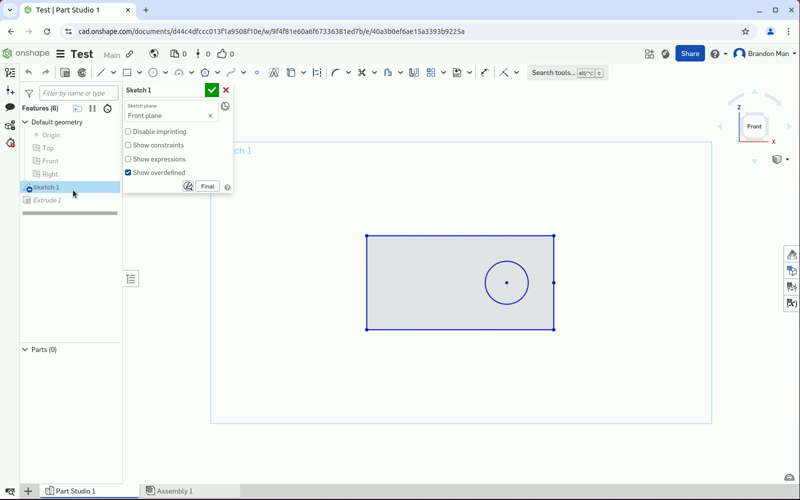
mouse_move(229, 92)
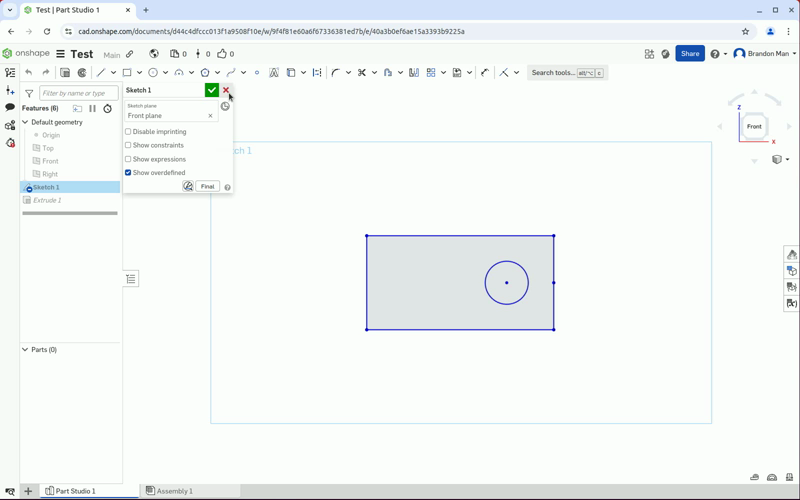
click(229, 92)
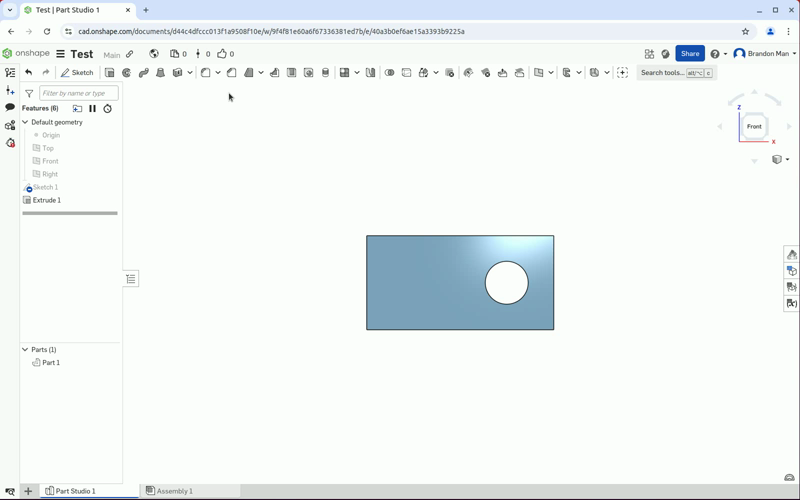
mouse_move(73, 352)
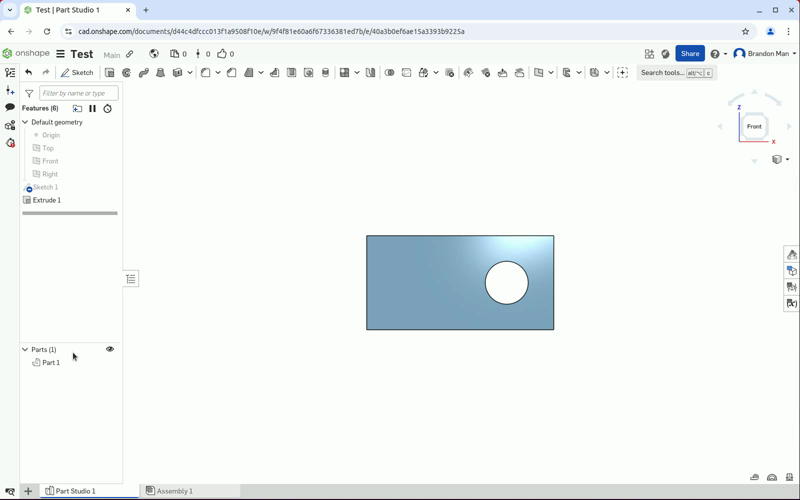
key(y)
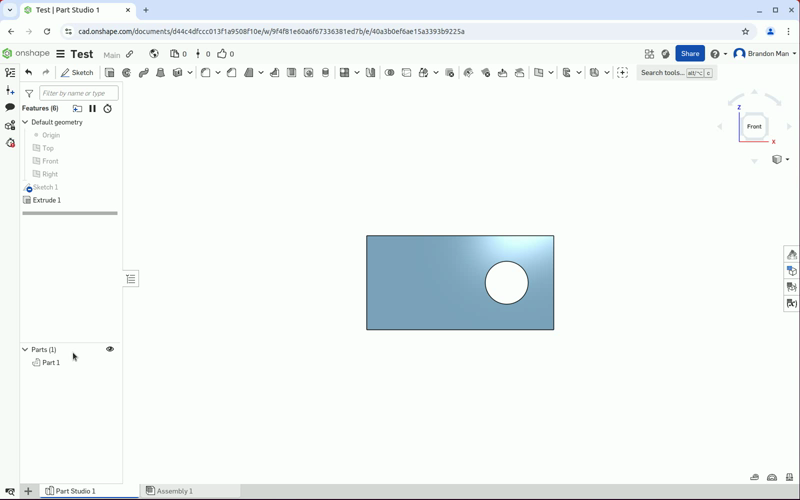
key(shift+p)
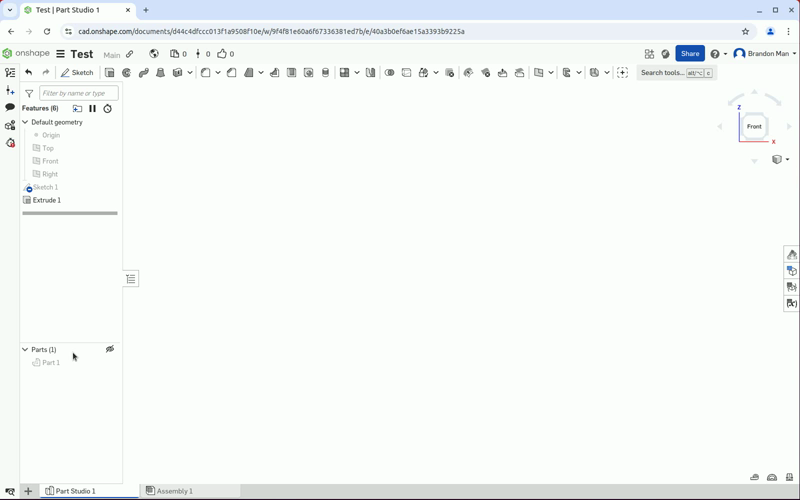
key(space)
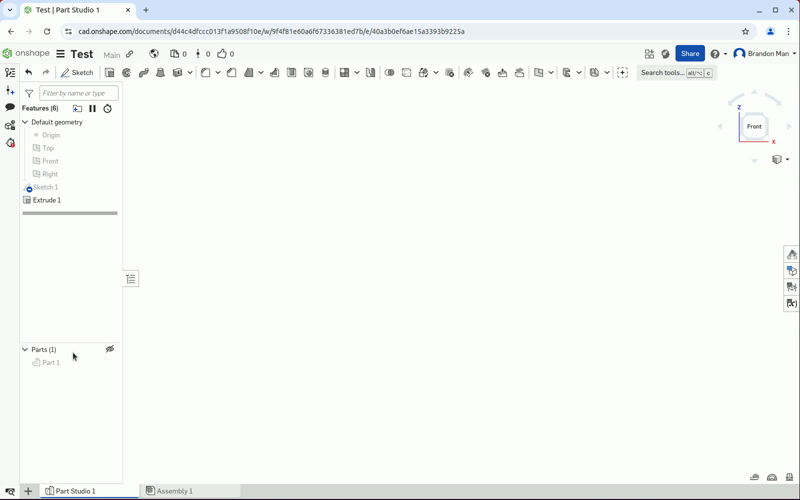
key_down(shift)
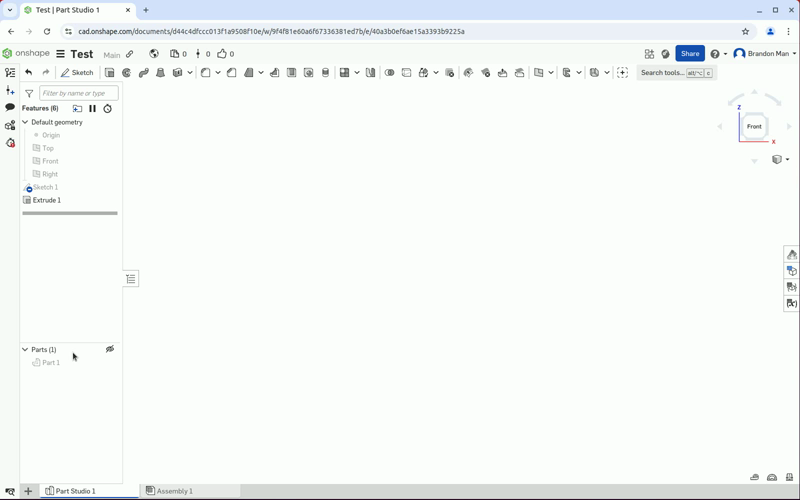
key(left)
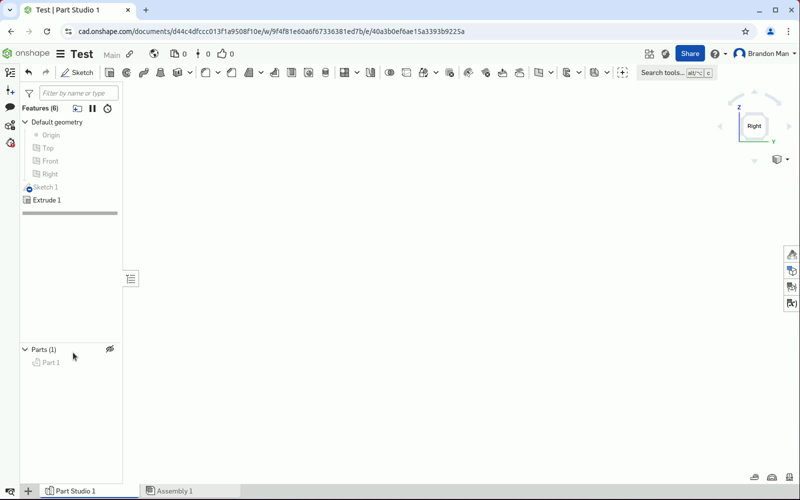
key_up(shift)
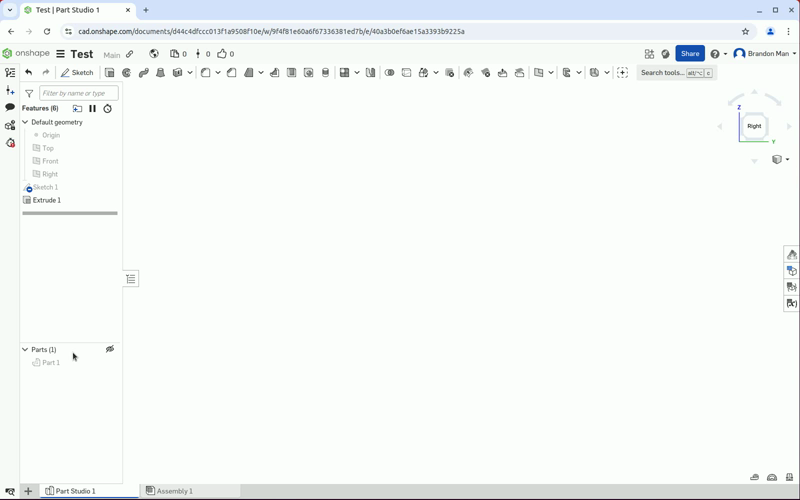
mouse_move(73, 352)
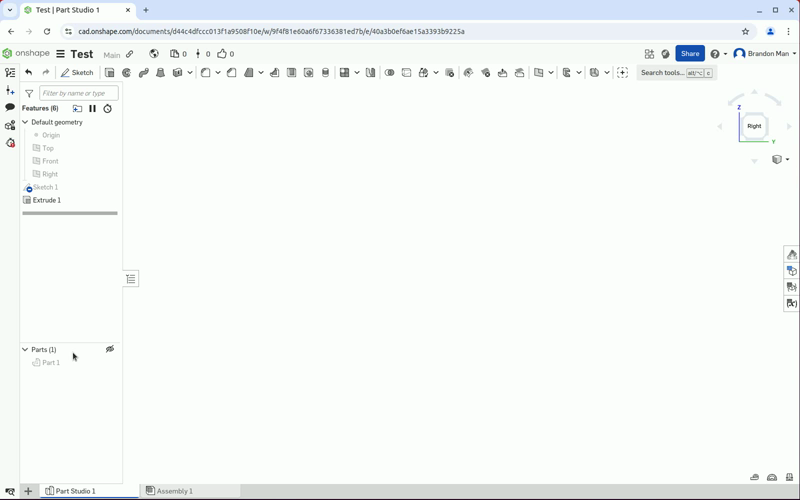
key(shift+y)
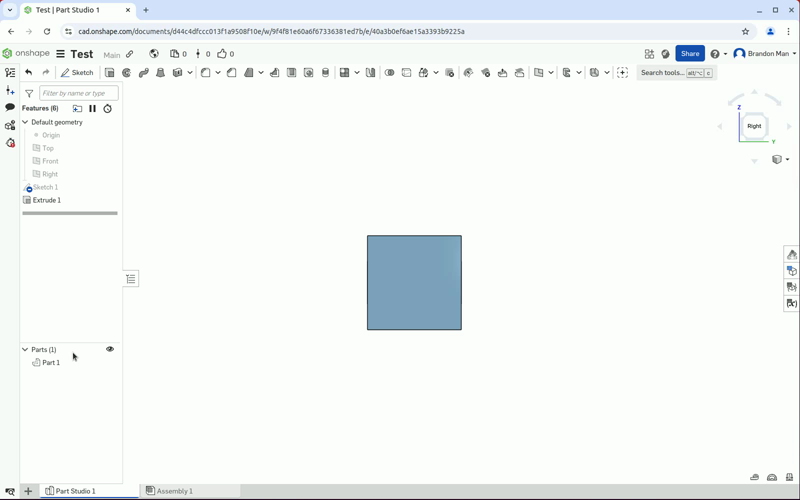
mouse_move(541, 75)
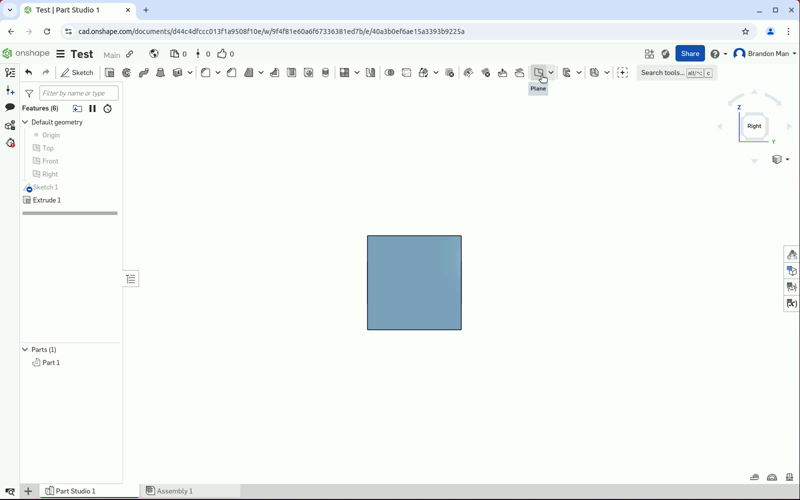
click(541, 75)
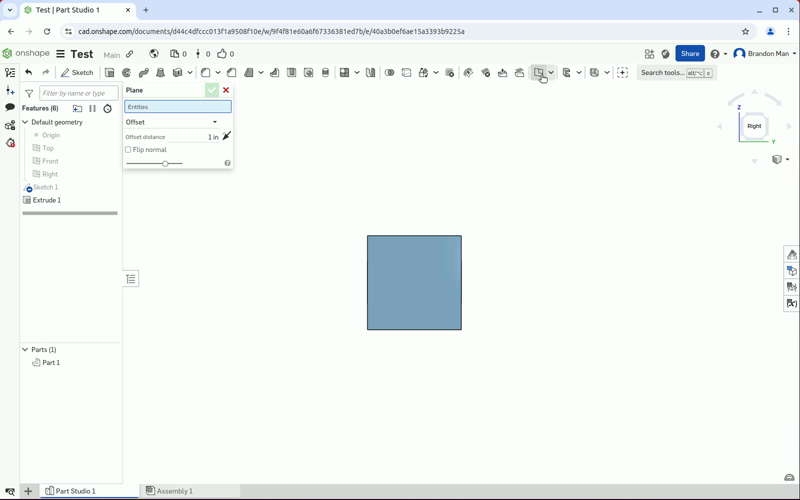
mouse_move(73, 176)
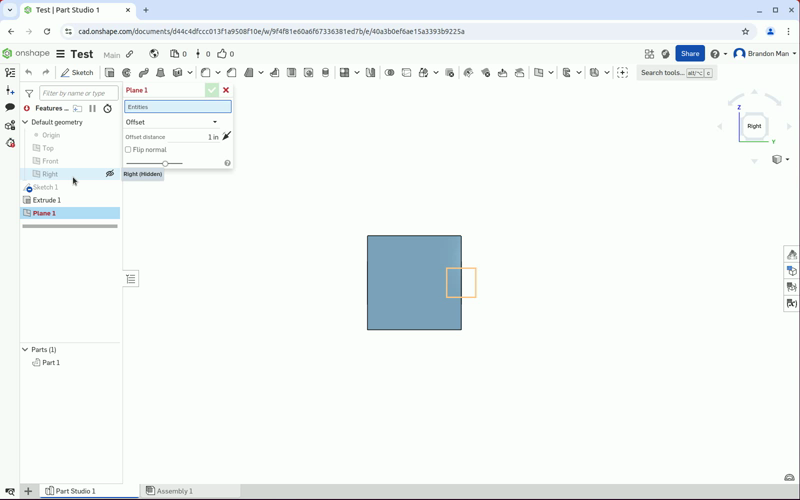
click(73, 176)
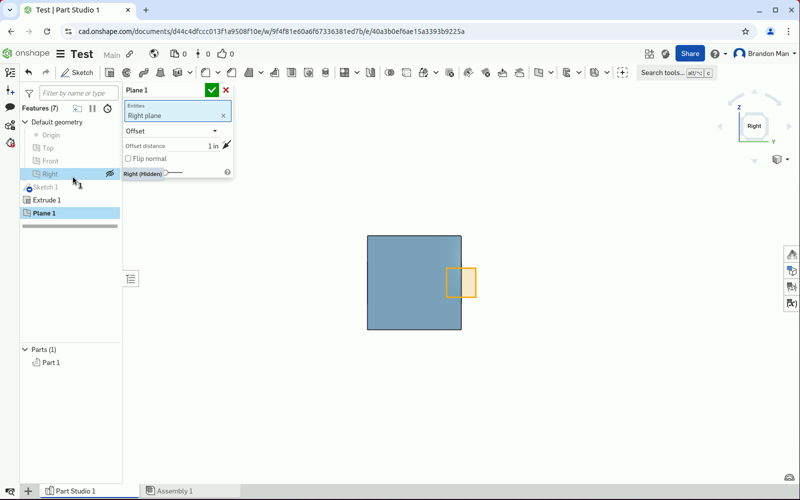
key(tab, 2)
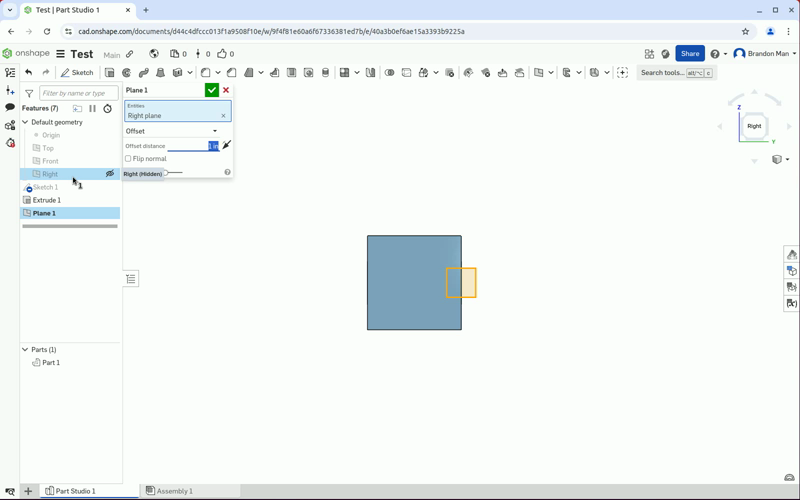
text(19.257)
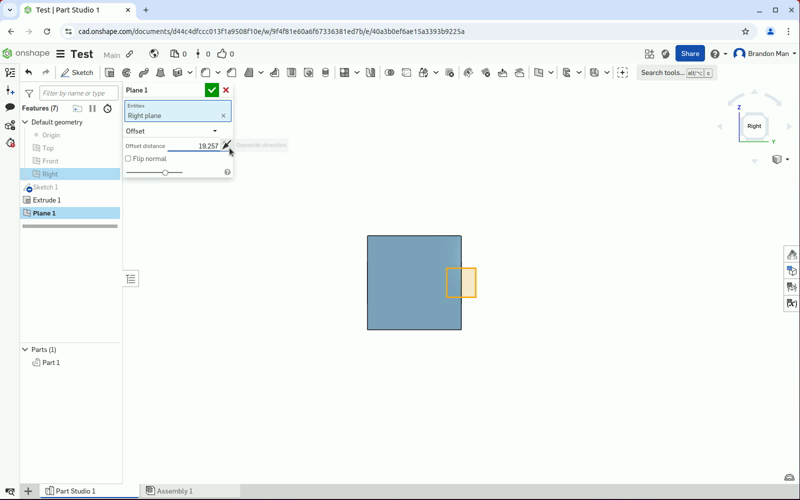
mouse_move(229, 147)
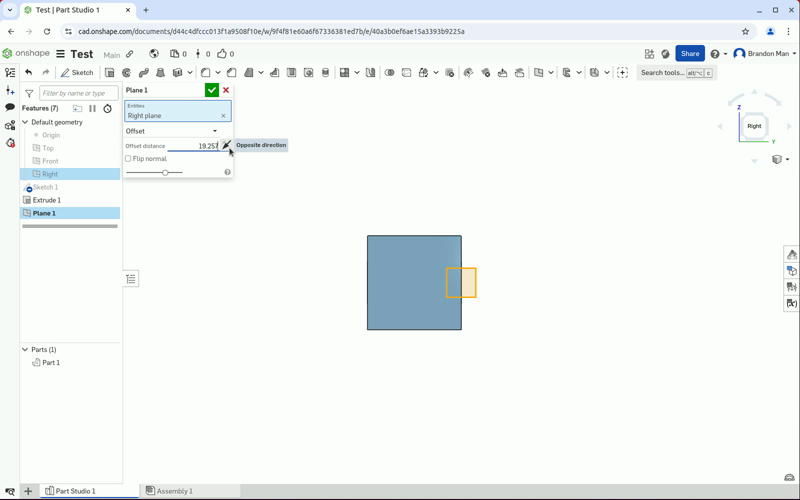
click(229, 147)
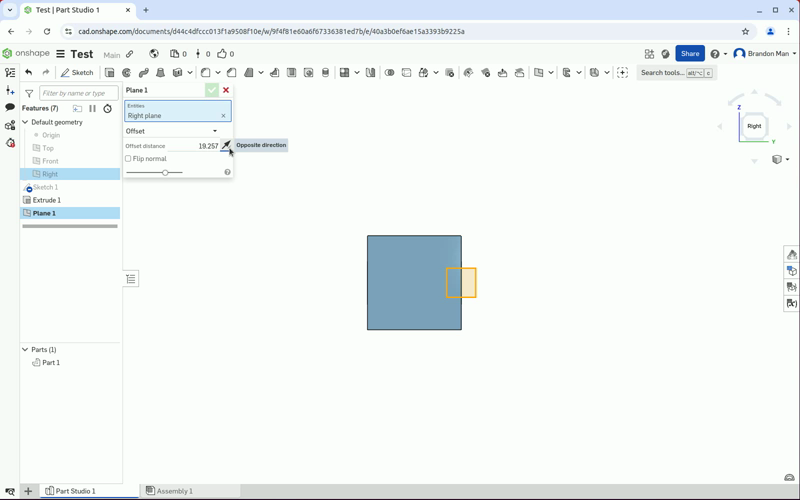
key(enter, 2)
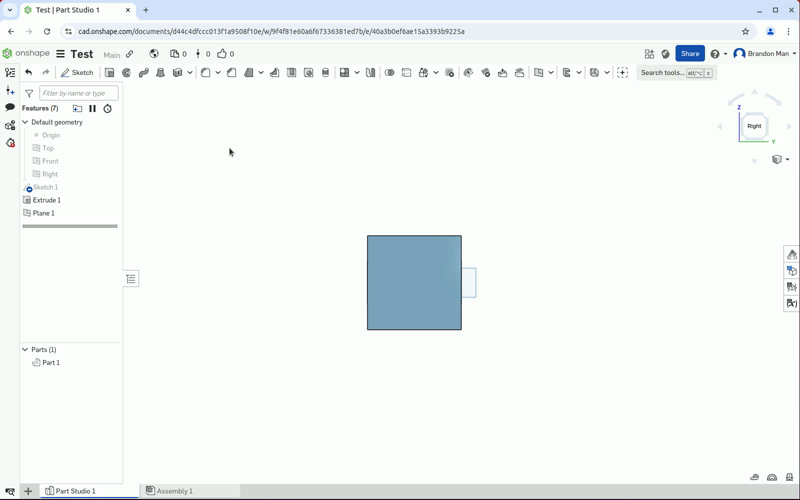
key(shift+s)
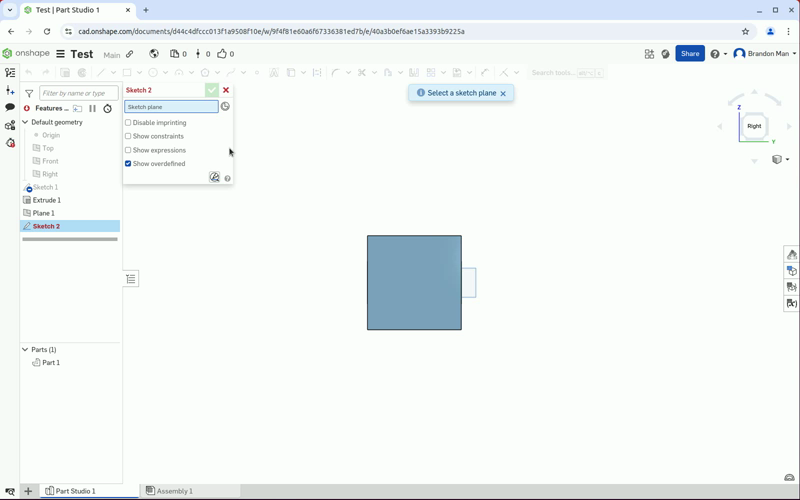
mouse_move(73, 215)
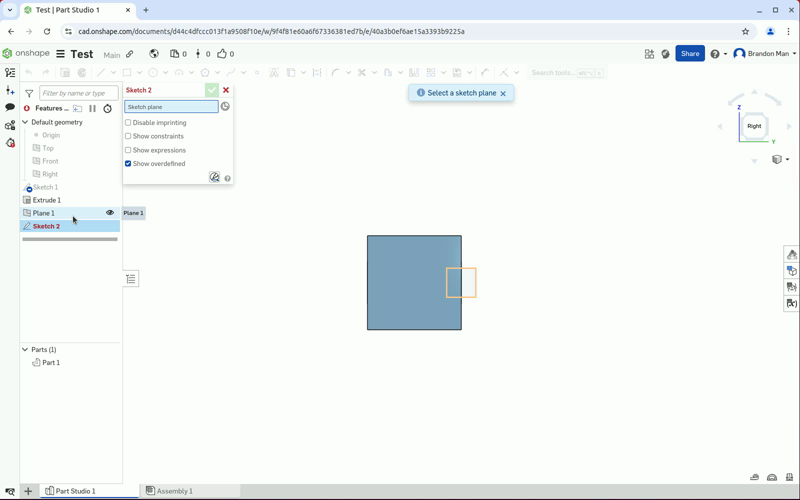
click(73, 215)
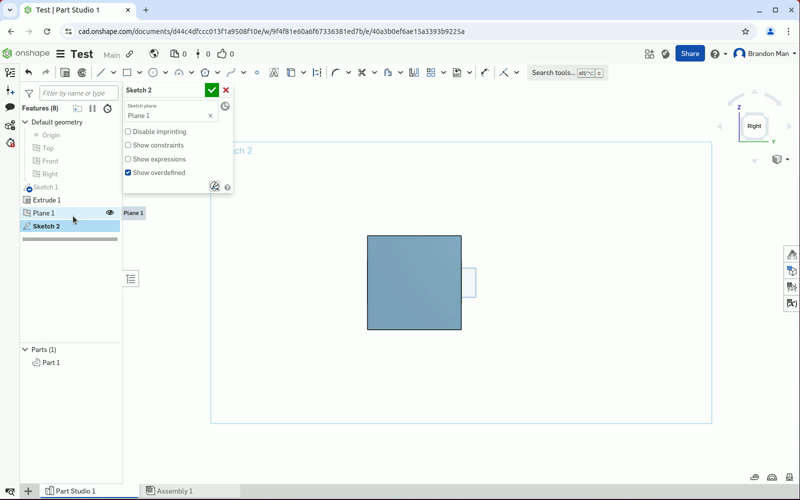
mouse_move(73, 352)
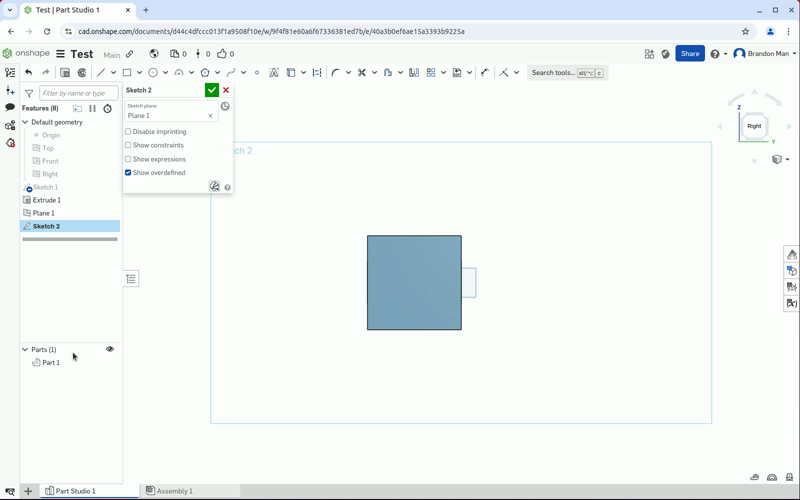
key(y)
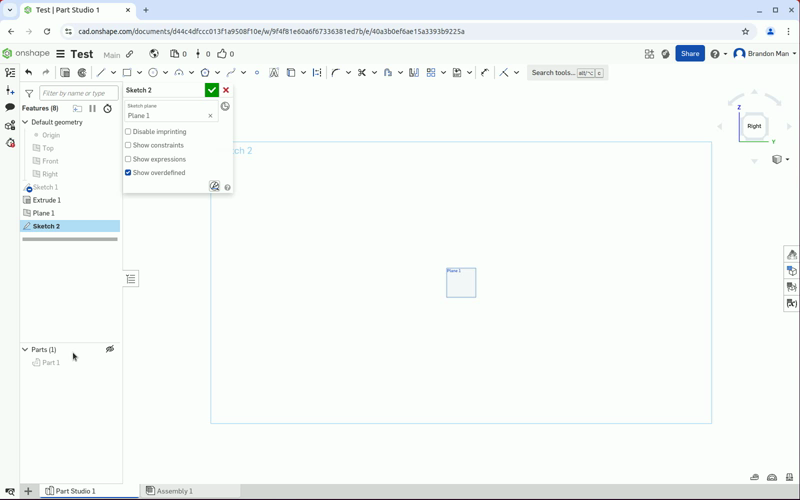
key(c)
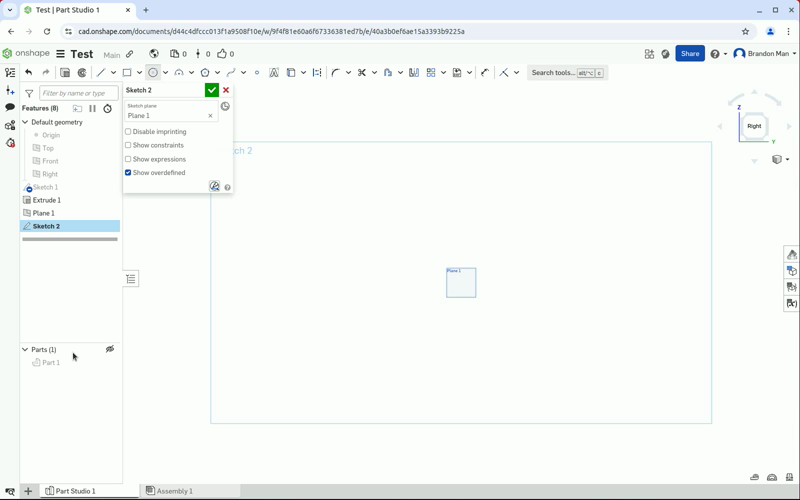
key_down(shift)
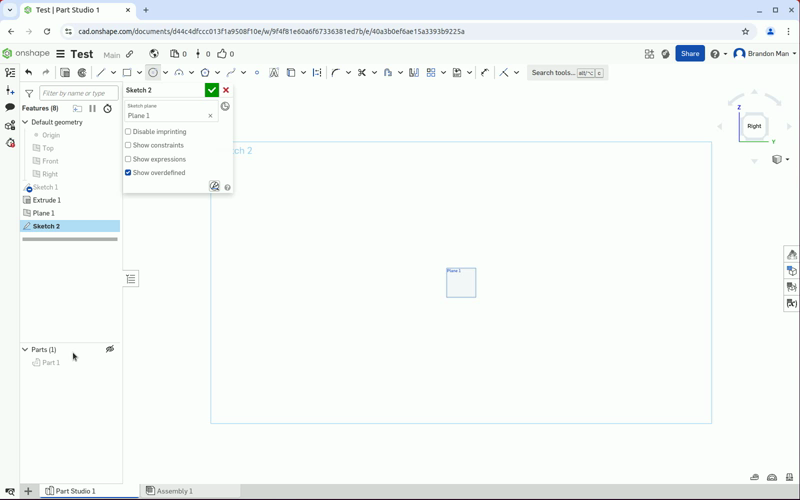
mouse_move(461, 282)
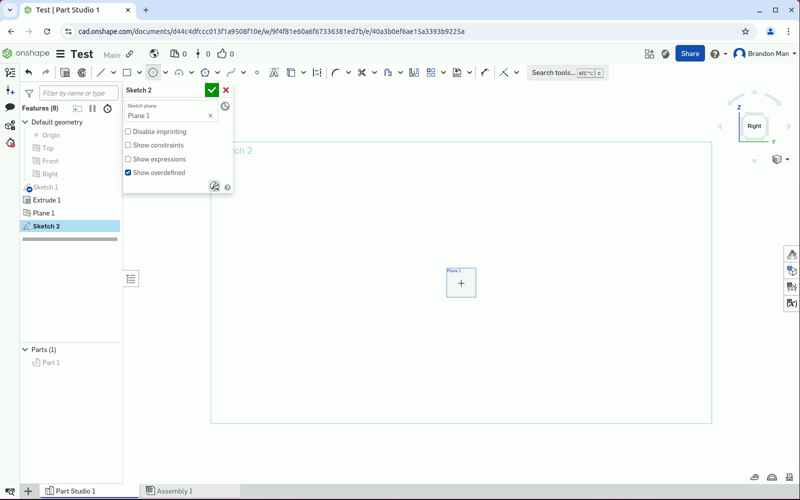
click(461, 282)
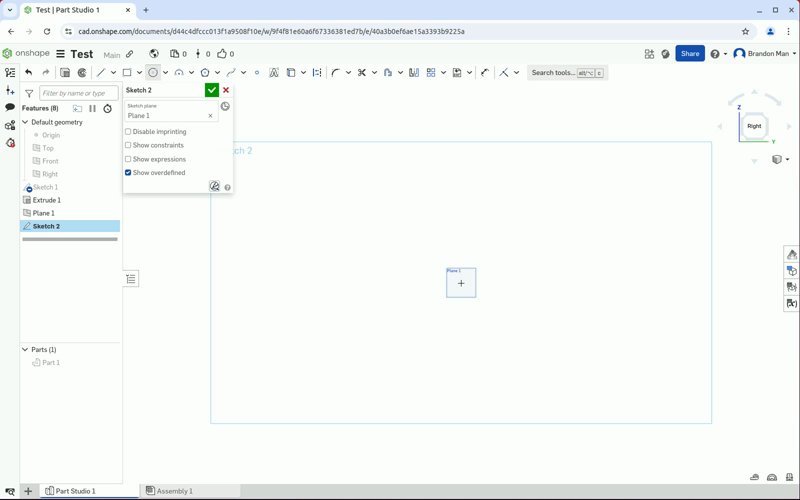
key_up(shift)
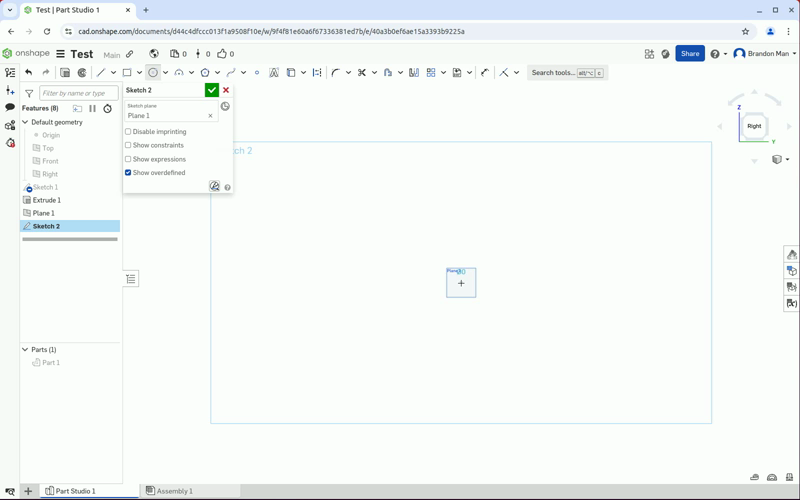
mouse_move(508, 282)
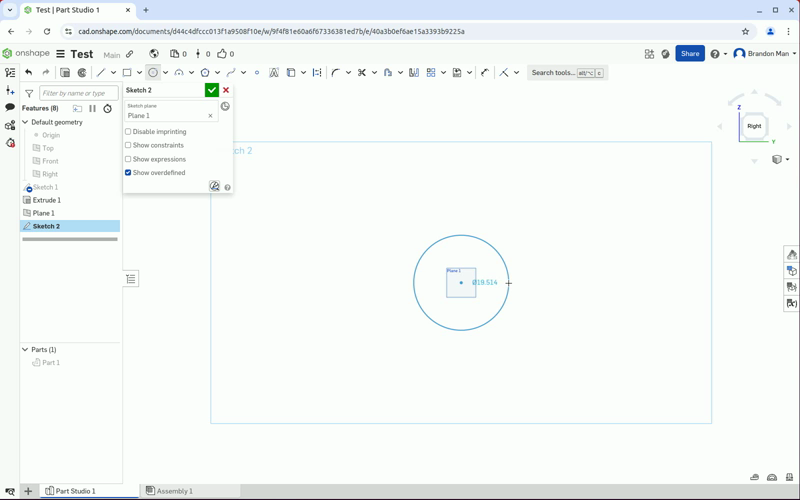
click(508, 282)
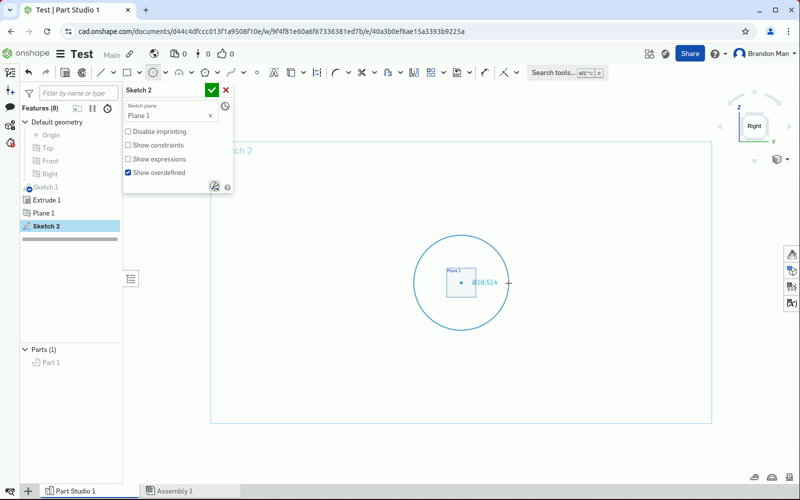
key(esc)
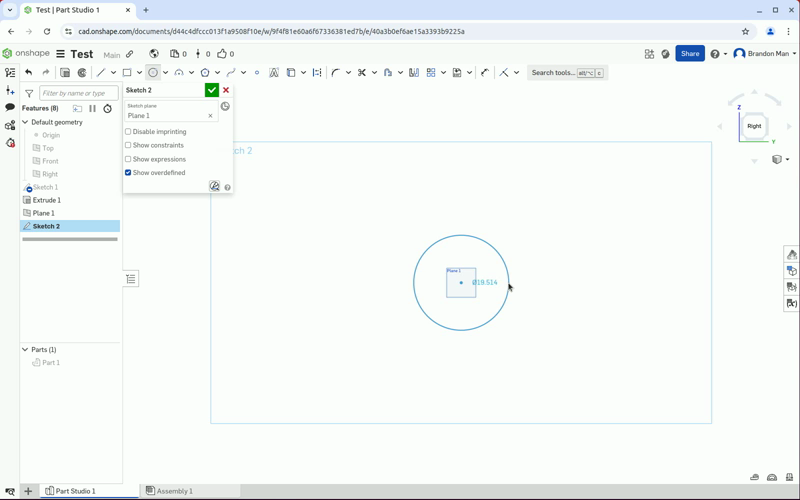
mouse_move(488, 265)
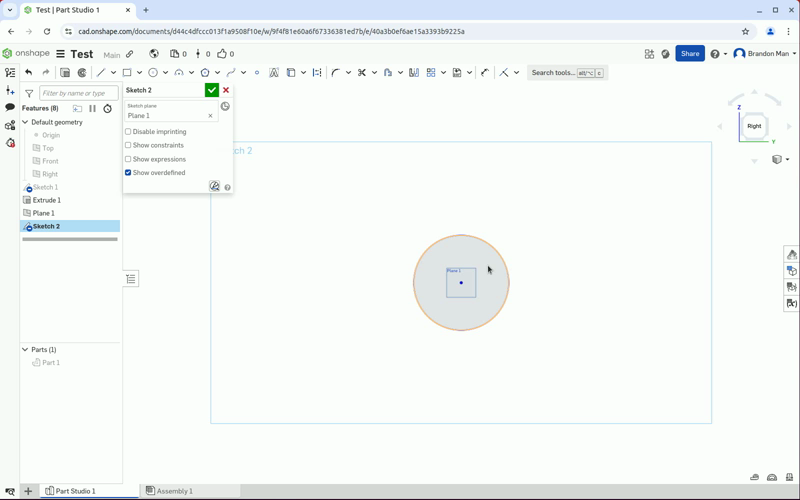
click(488, 265)
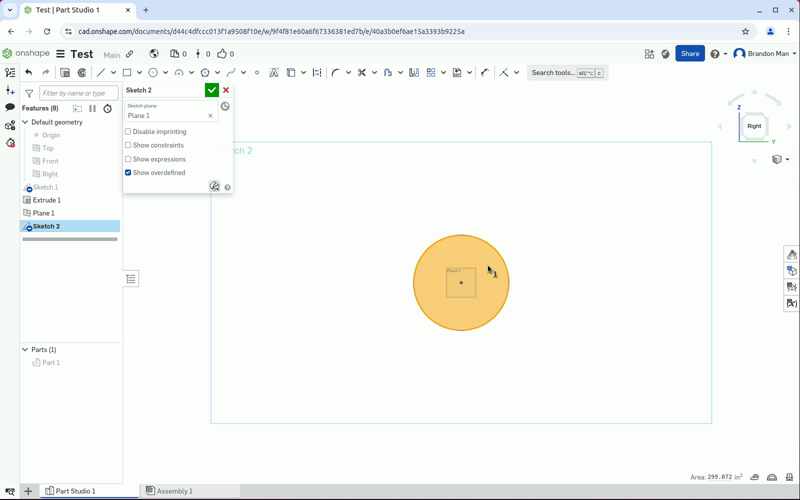
mouse_move(73, 352)
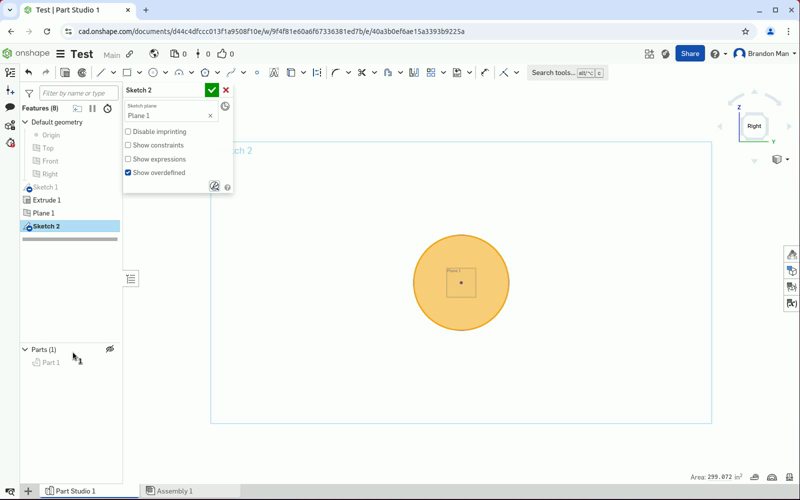
key(shift+y)
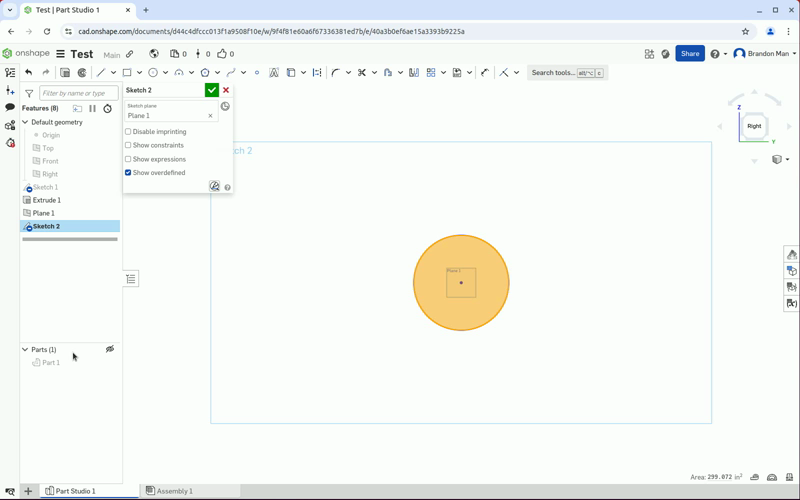
key(shift+e)
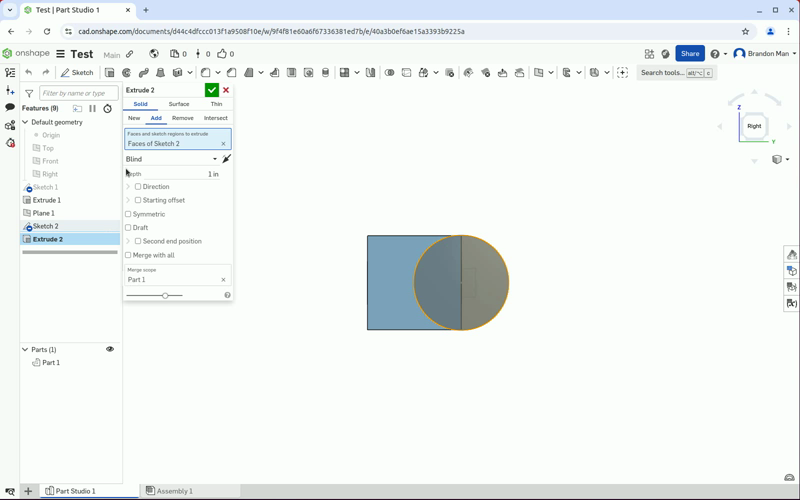
mouse_move(143, 106)
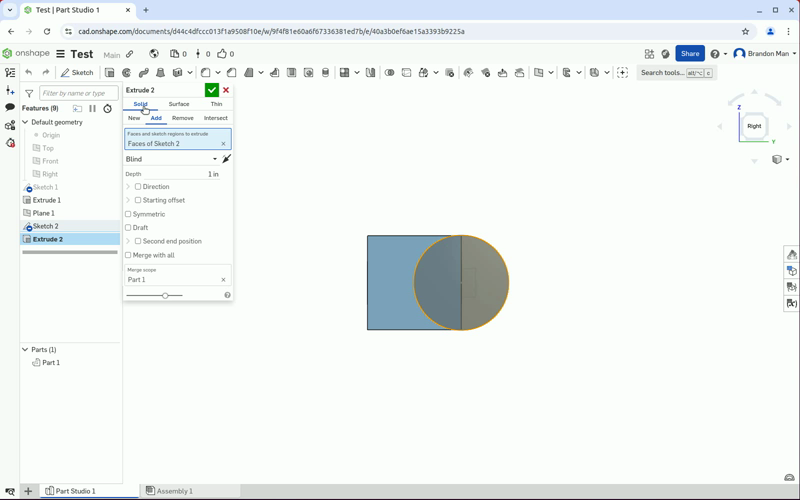
click(143, 106)
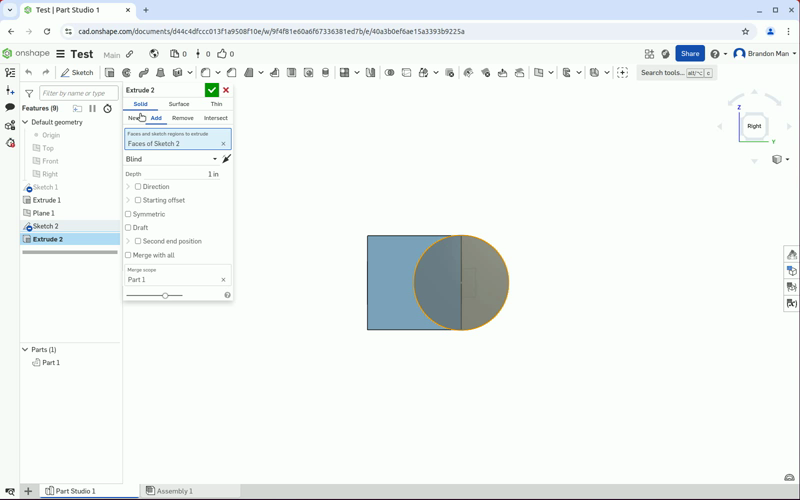
mouse_move(137, 120)
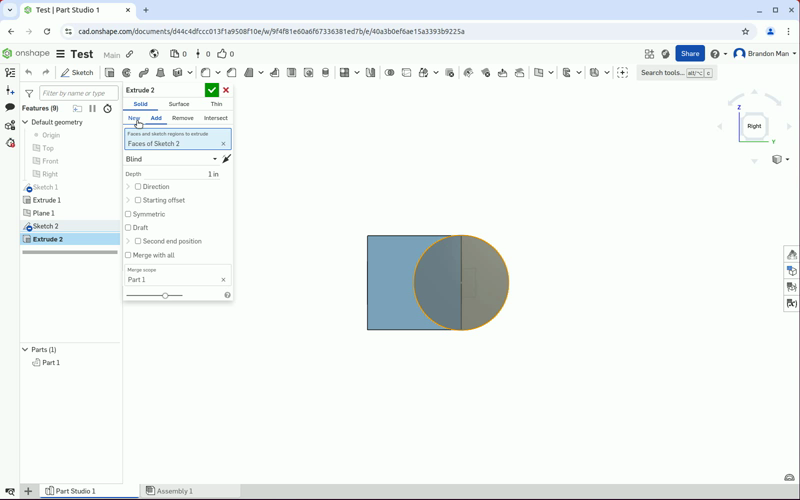
click(137, 120)
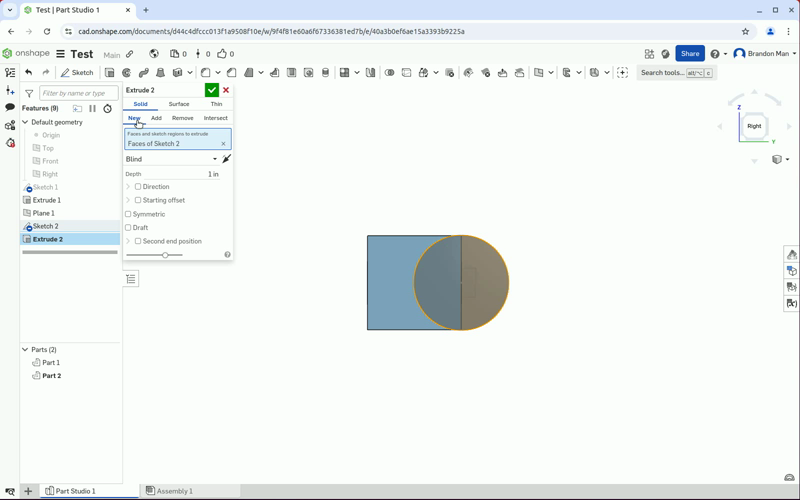
key(tab, 4)
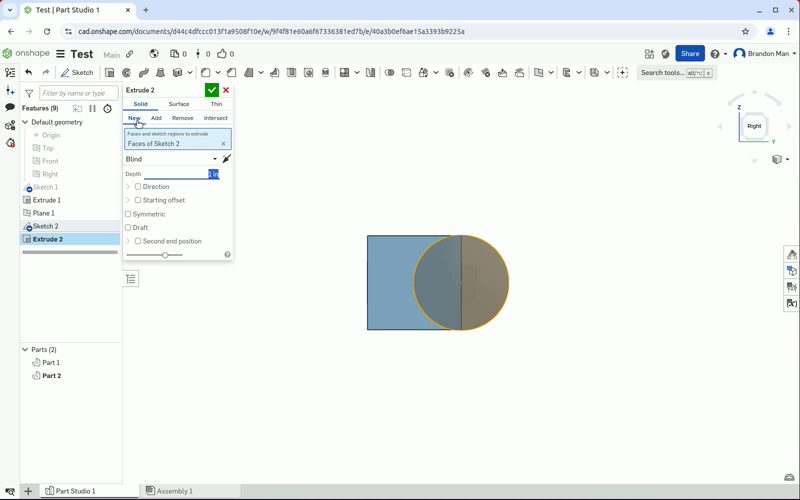
text(3.851)
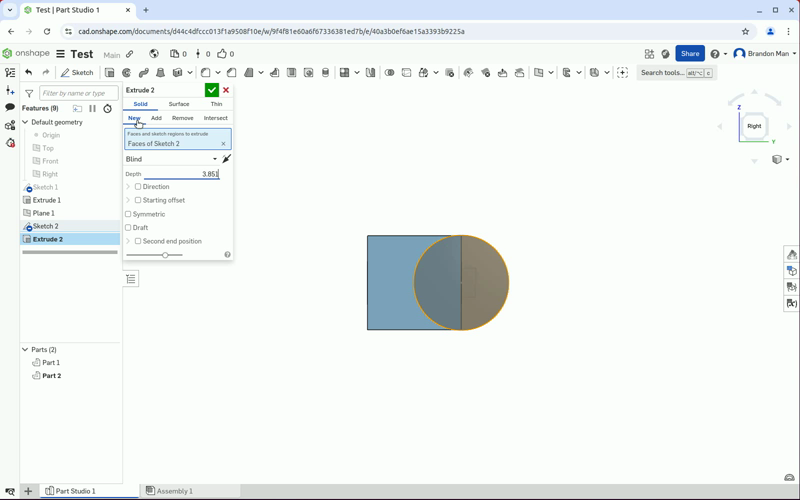
key(enter)
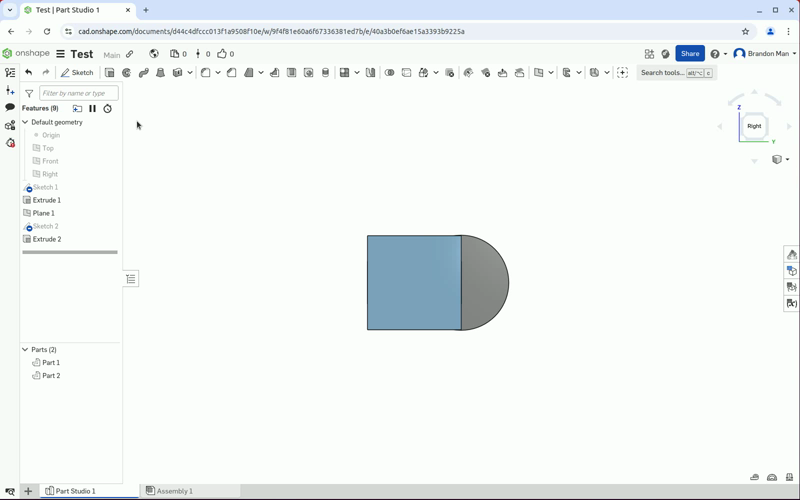
key(shift+h)
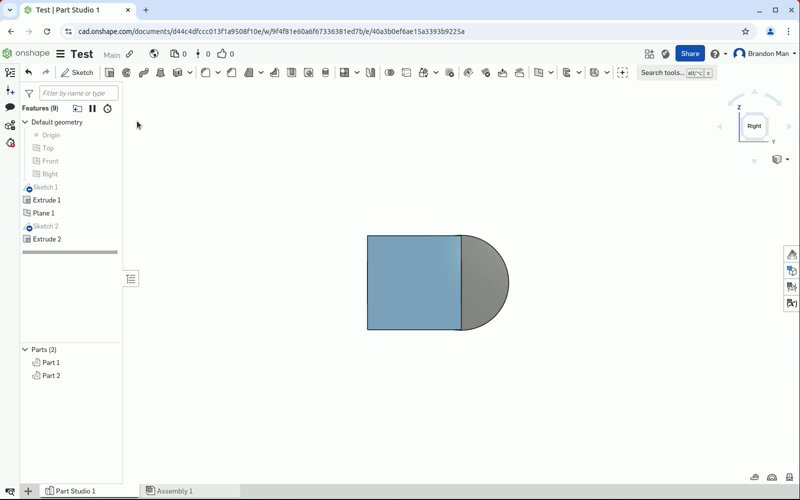
key(shift+h)
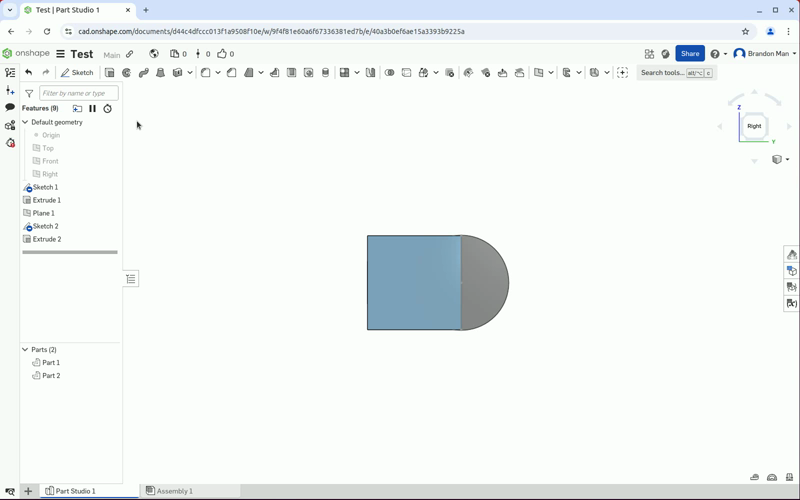
key(shift+7)
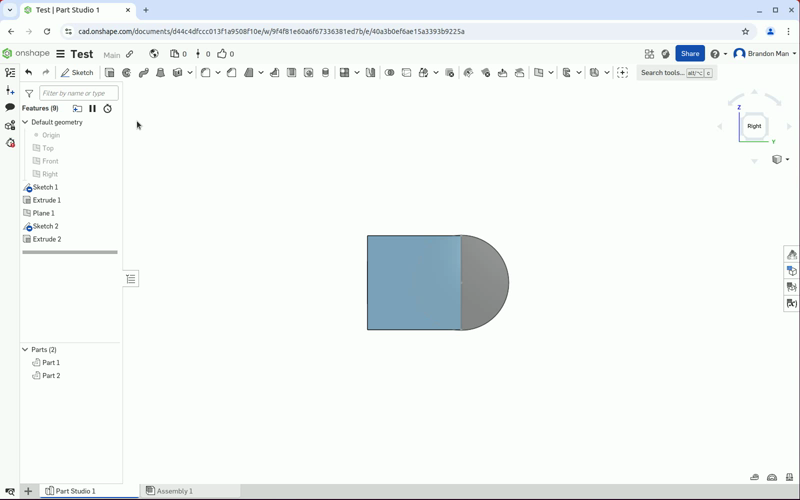
key(right, 2)
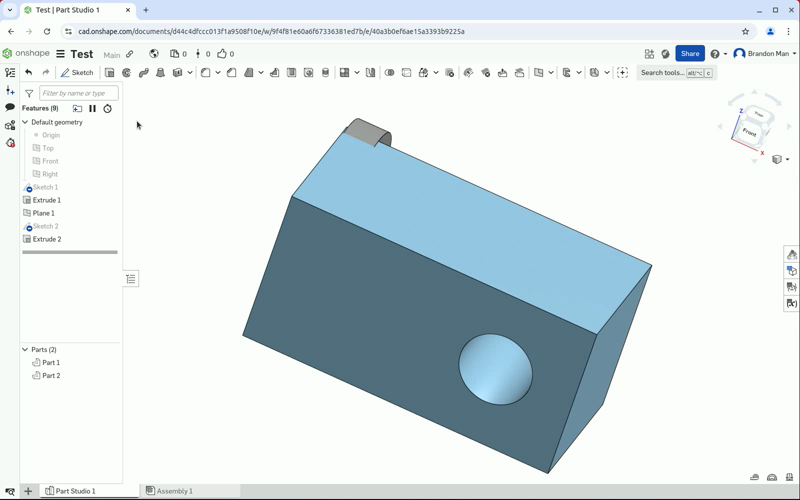
key(down, 2)
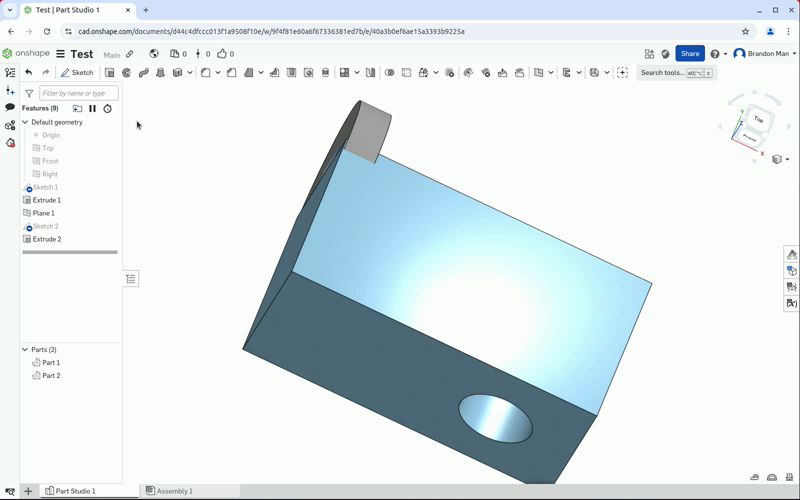
key(up, 2)
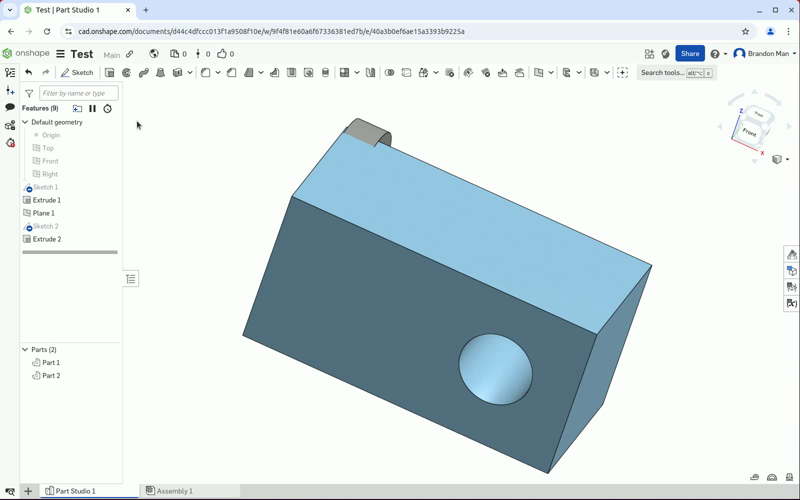
key(left, 2)
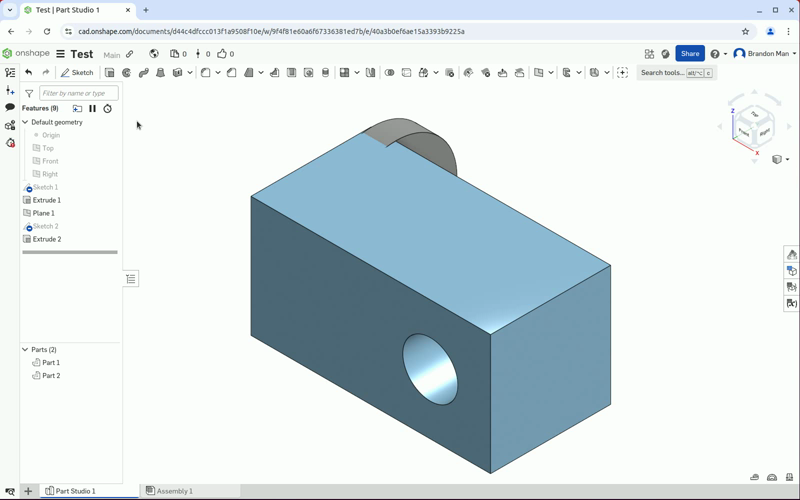
mouse_move(73, 189)
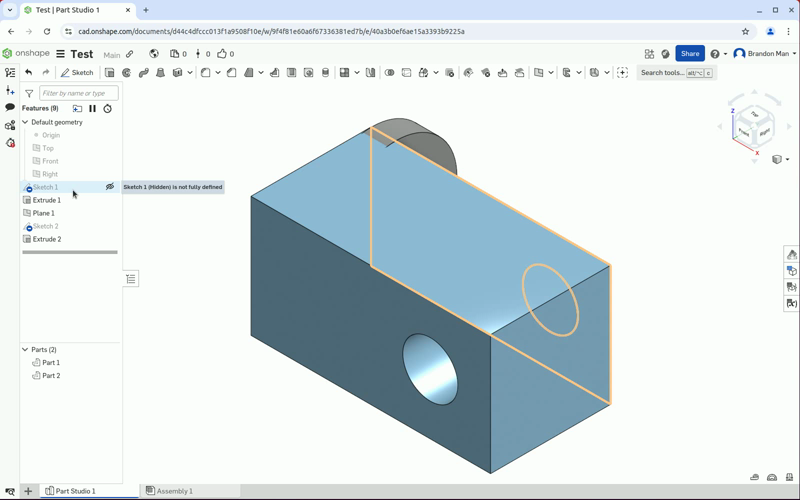
click(73, 189)